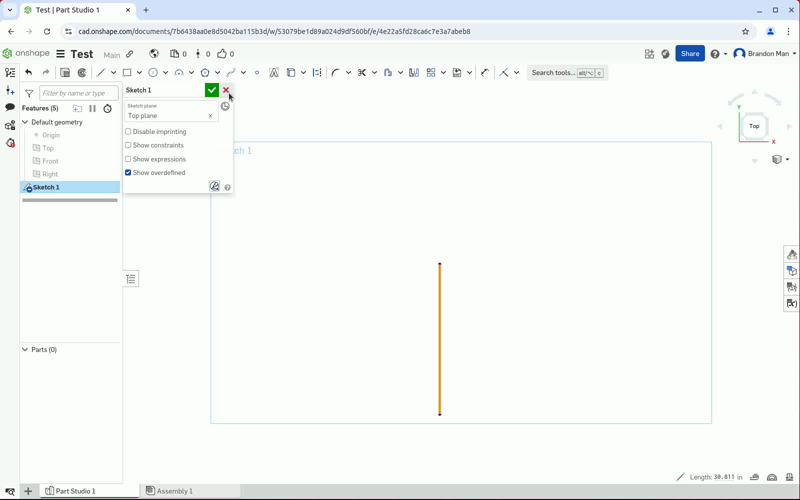
key(shift+h)
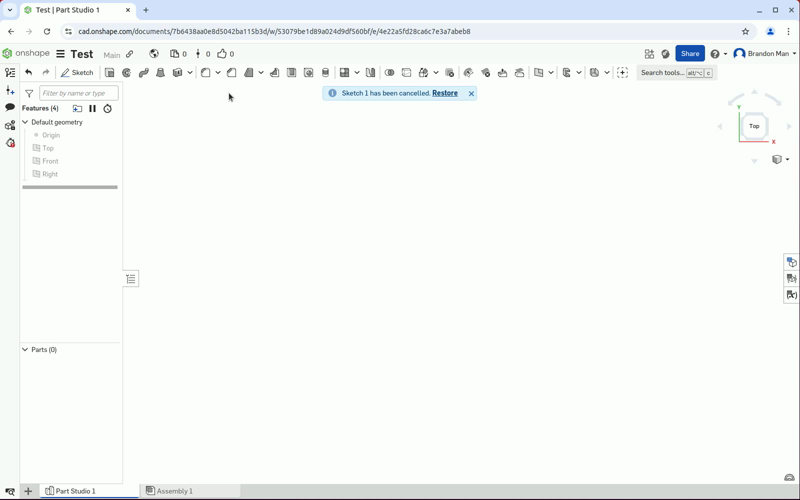
mouse_move(73, 352)
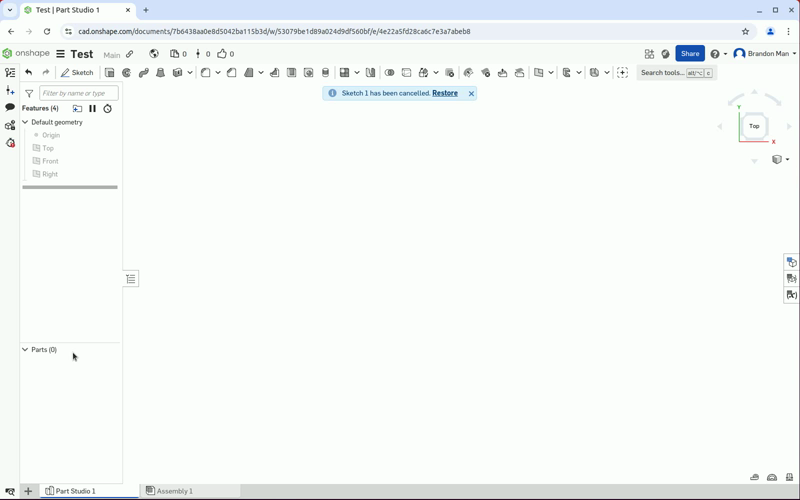
key(y)
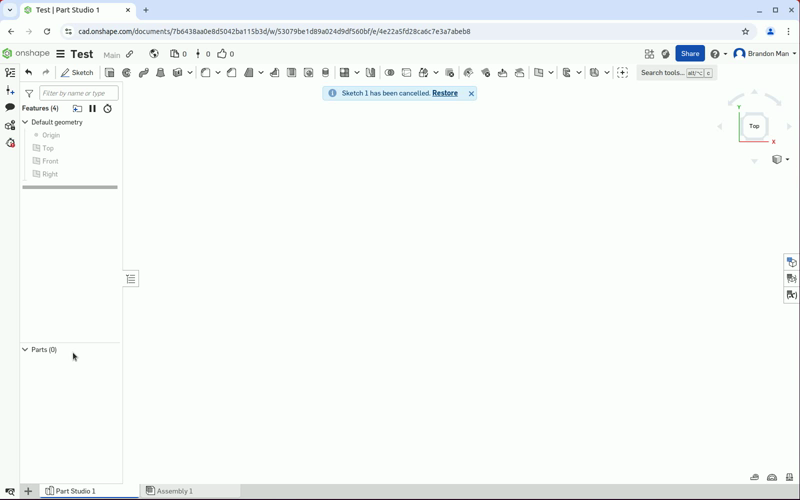
key(shift+p)
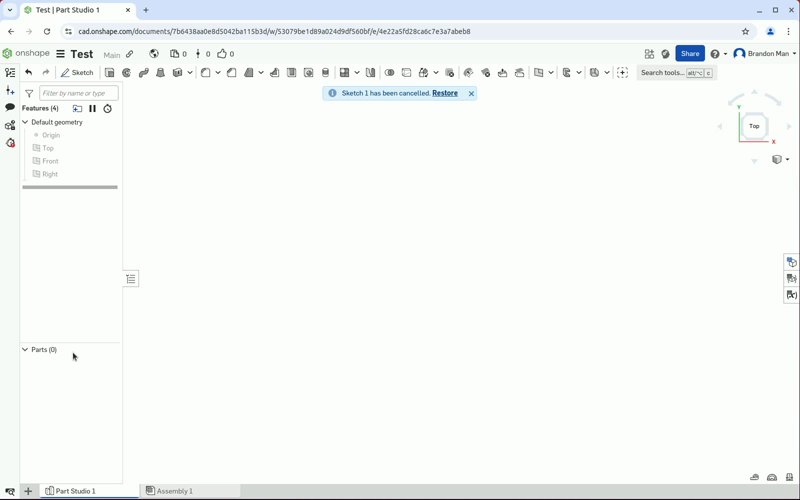
key(space)
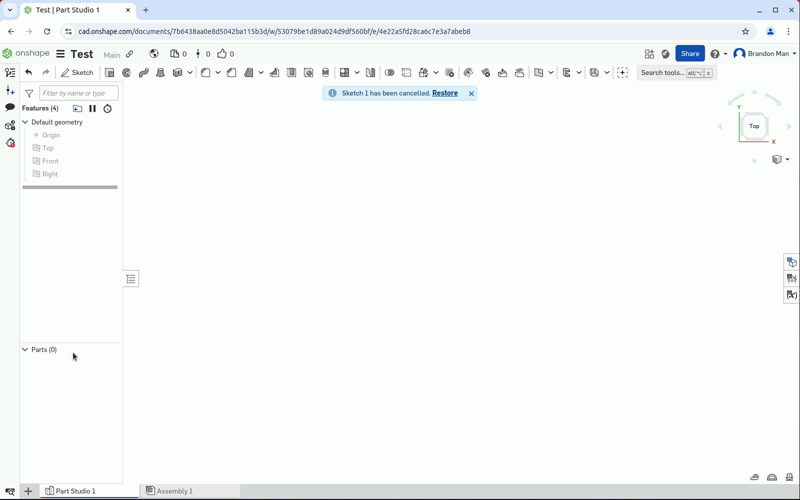
key_down(shift)
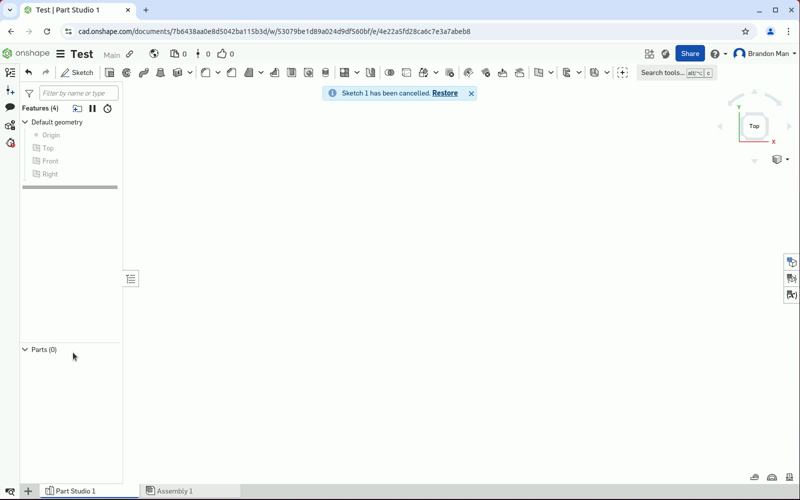
key(up)
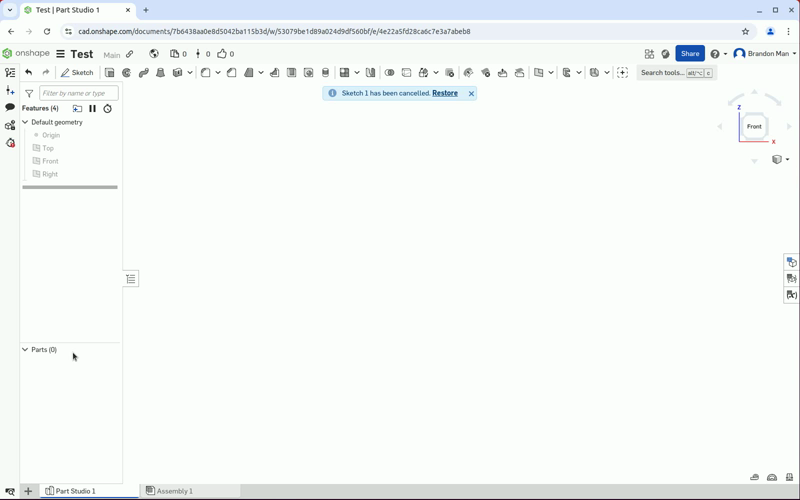
key_up(shift)
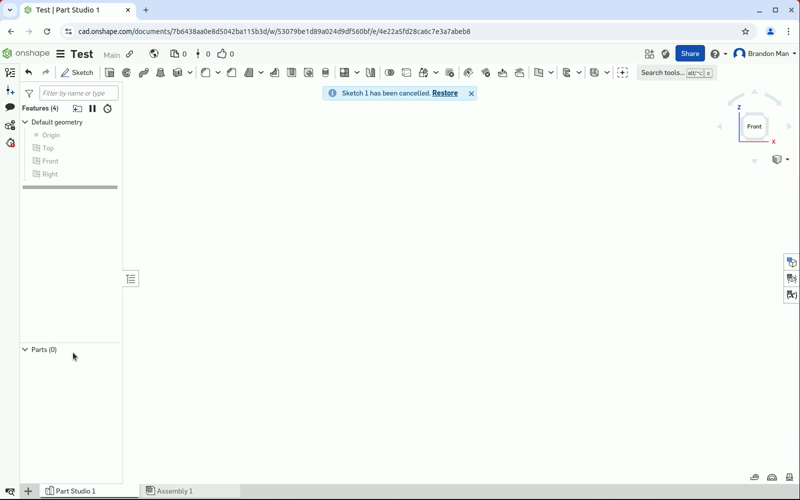
mouse_move(73, 352)
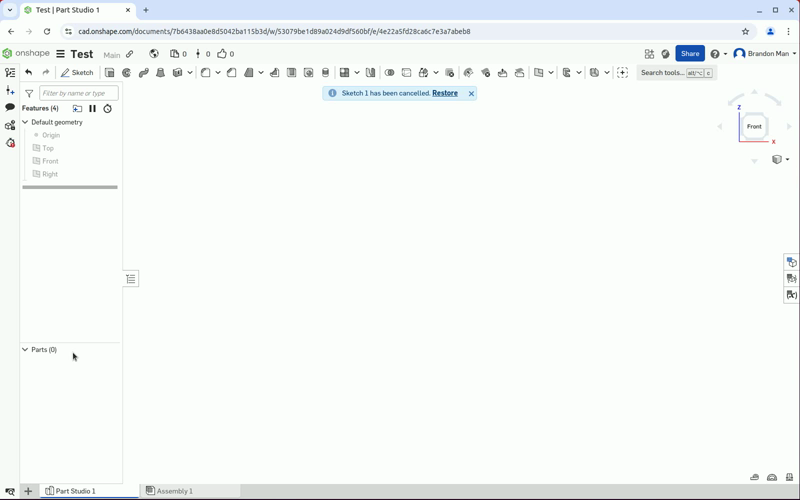
key(shift+y)
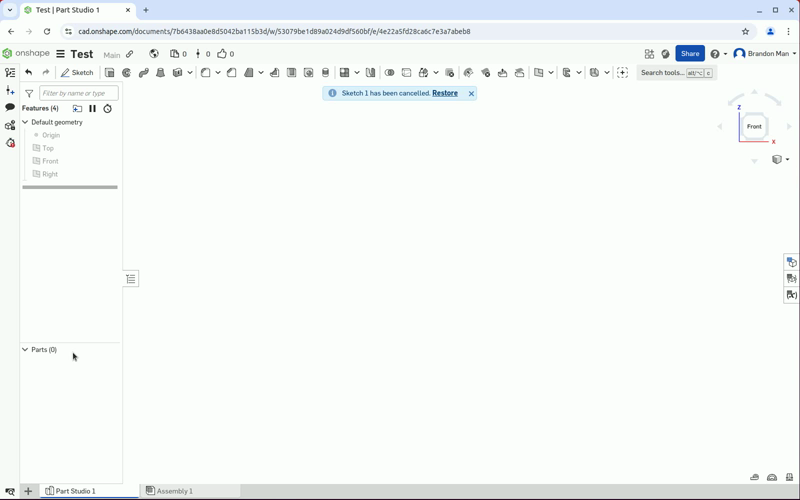
key(shift+s)
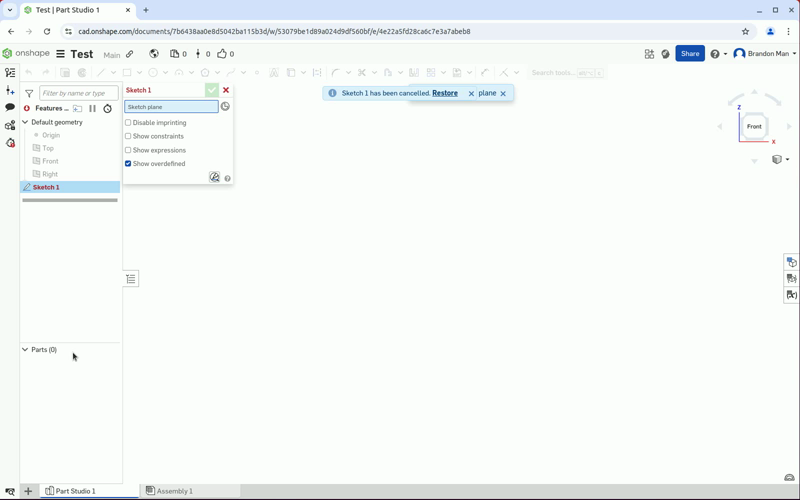
mouse_move(73, 163)
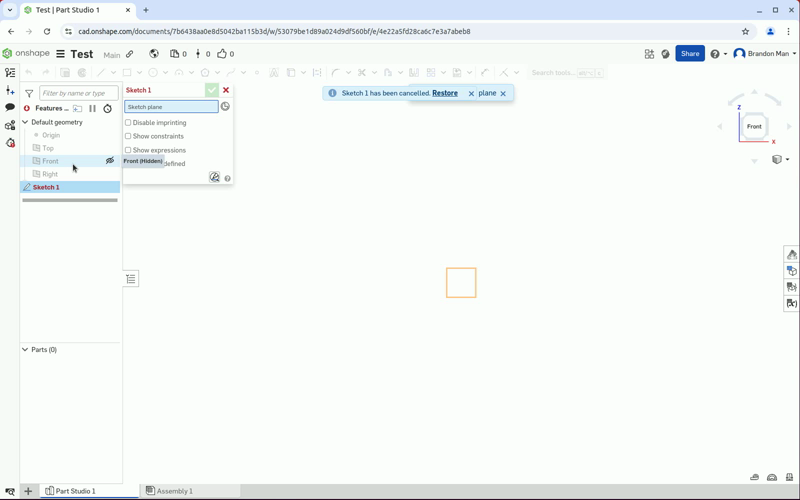
click(73, 163)
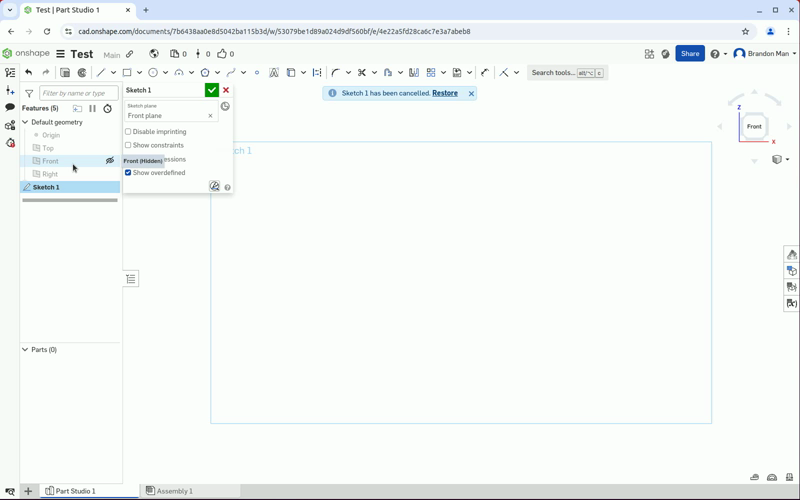
mouse_move(73, 352)
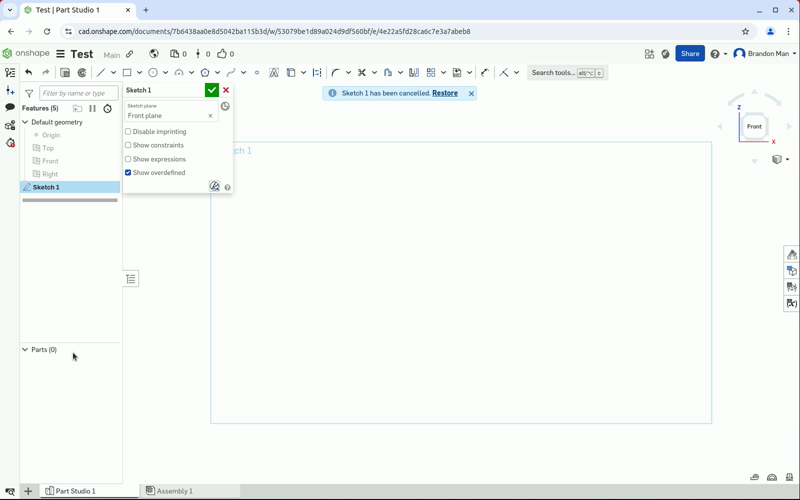
key(y)
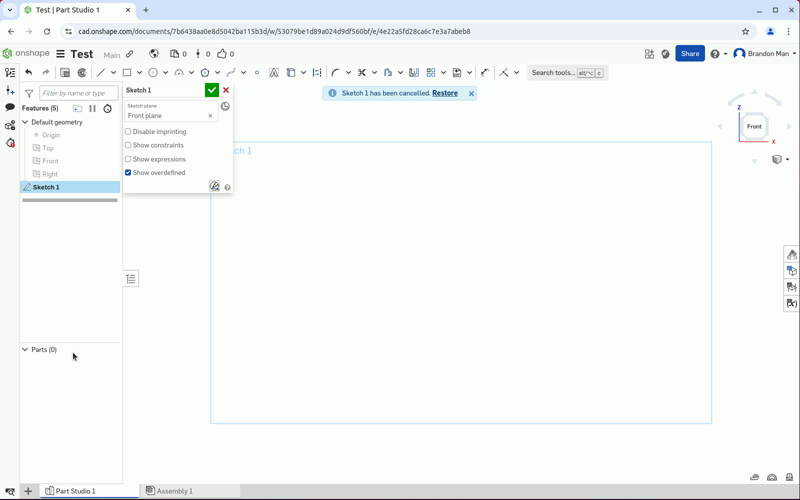
key(c)
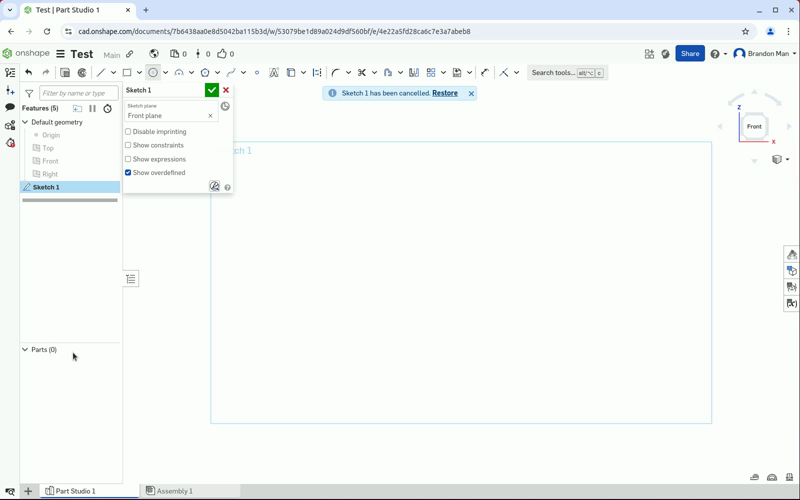
key_down(shift)
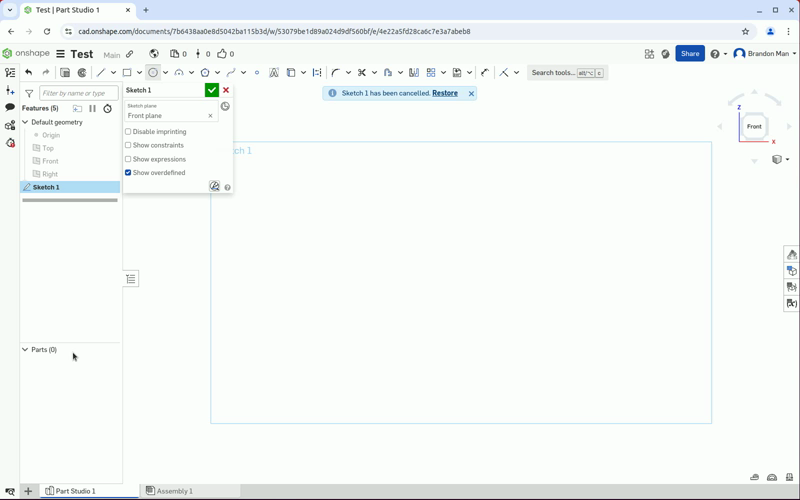
mouse_move(461, 282)
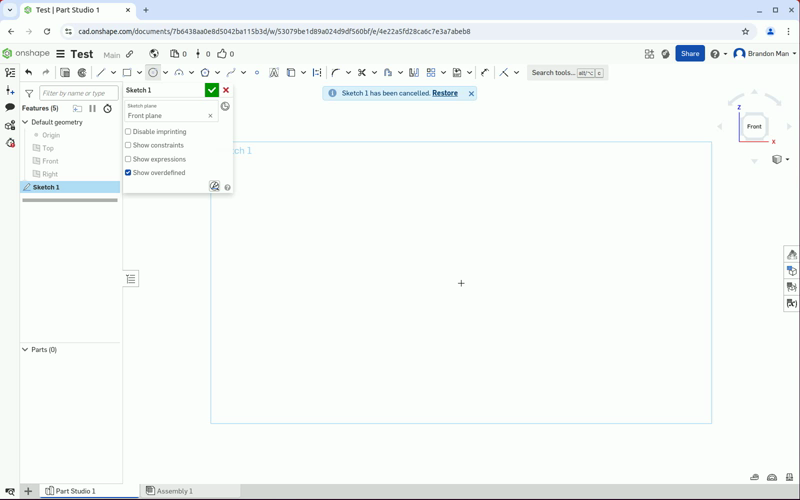
click(461, 282)
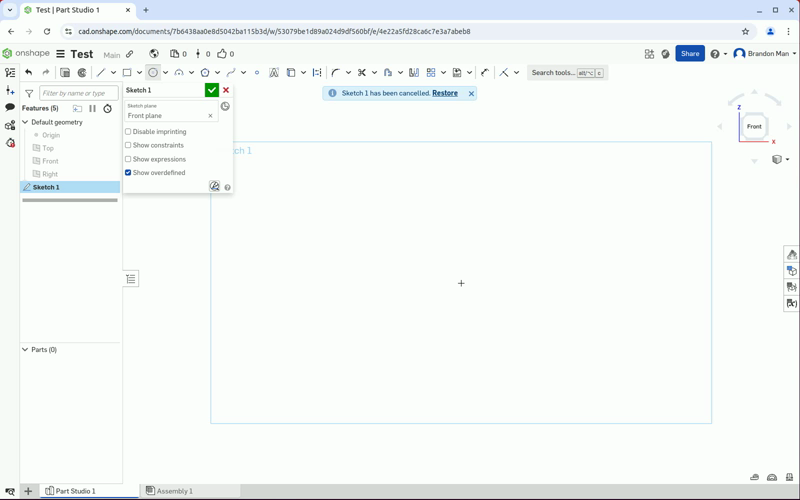
key_up(shift)
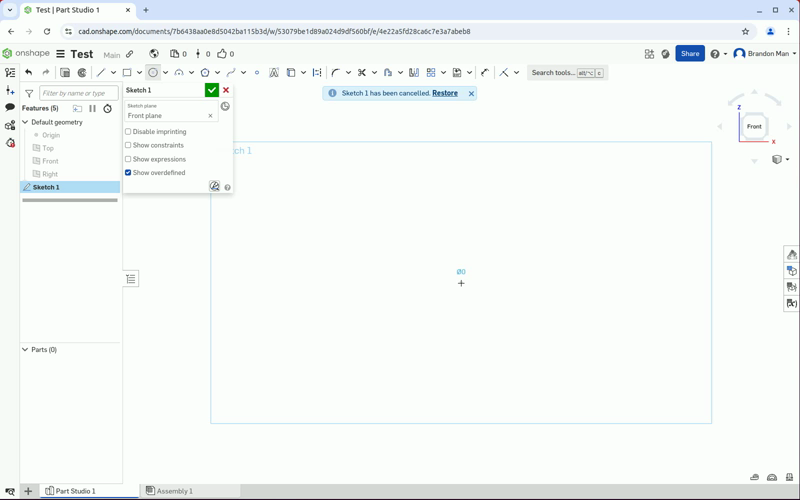
mouse_move(574, 282)
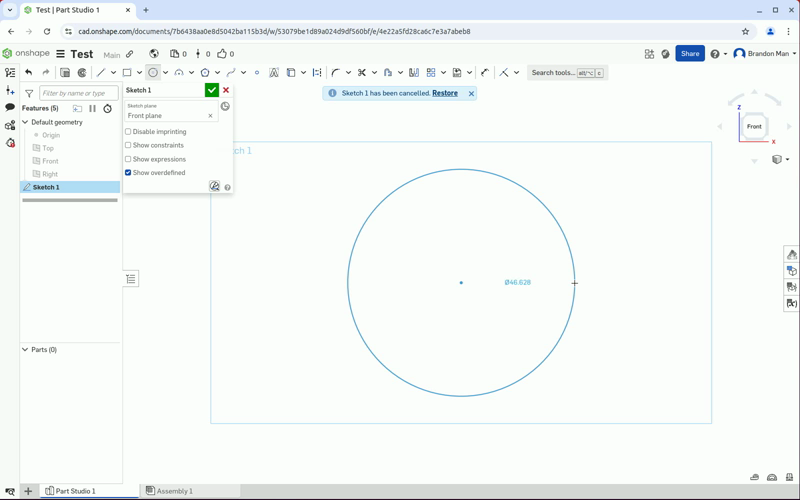
click(574, 282)
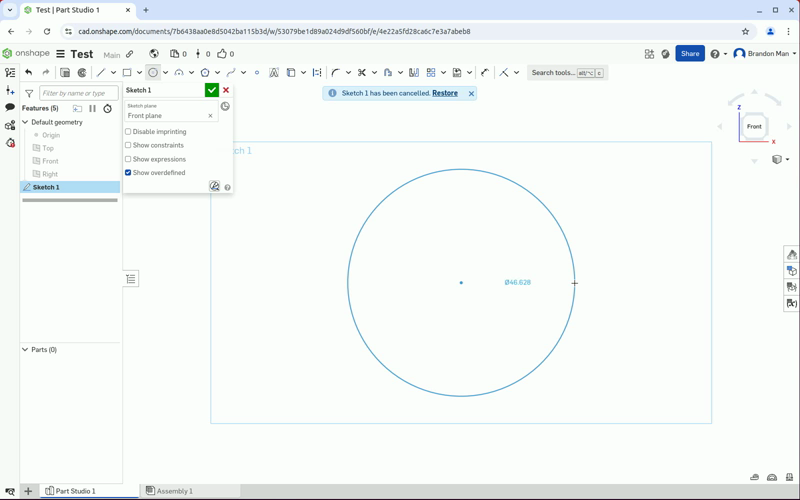
key(esc)
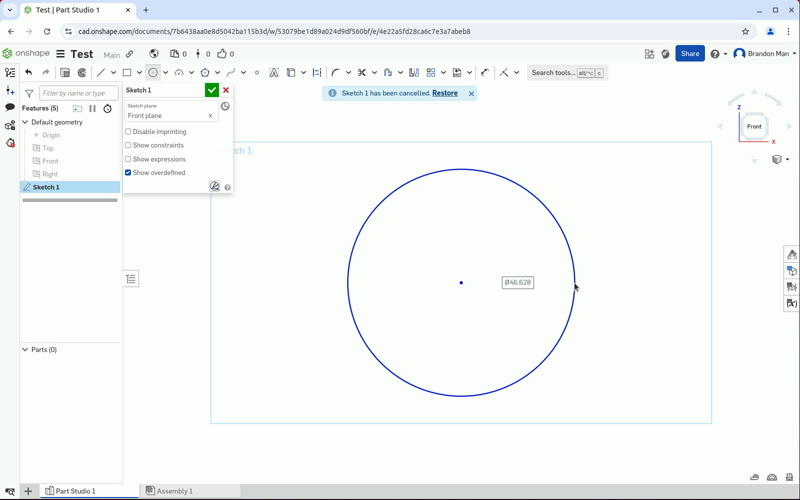
key(c)
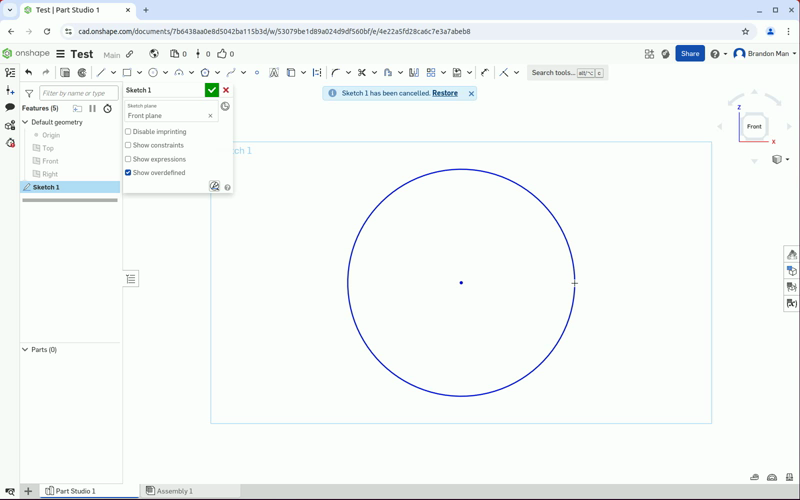
key_down(shift)
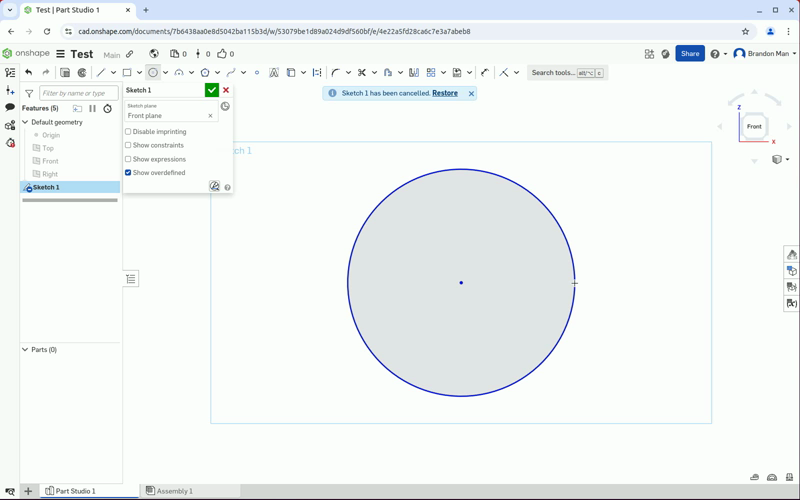
mouse_move(461, 282)
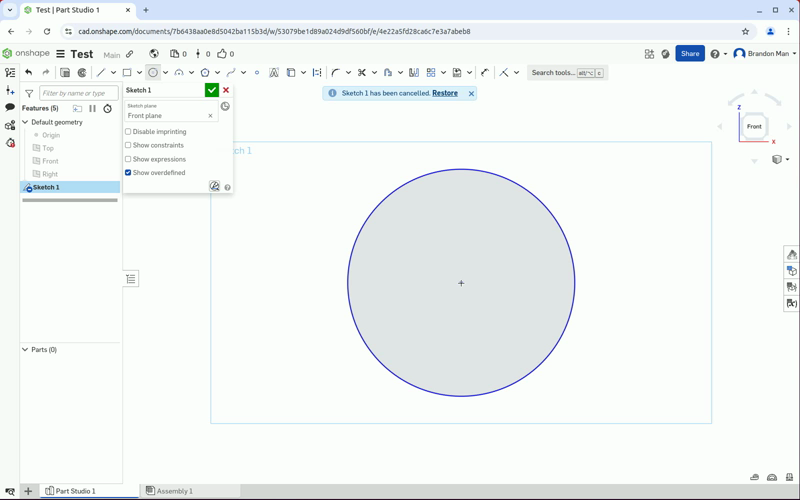
click(461, 282)
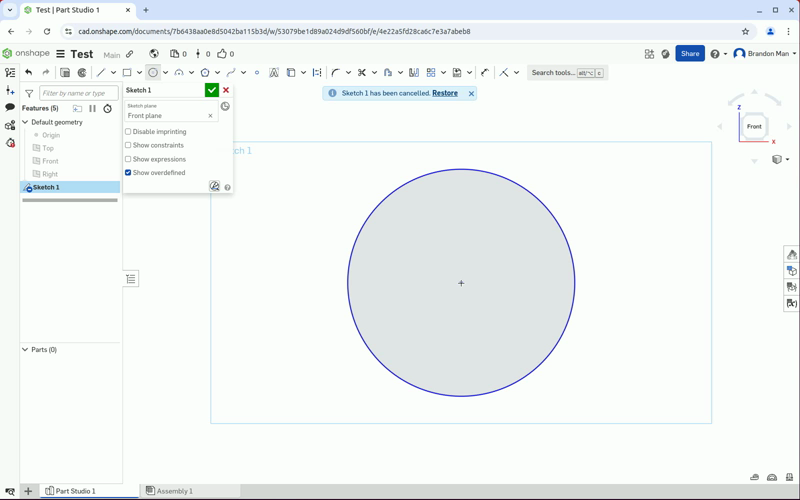
key_up(shift)
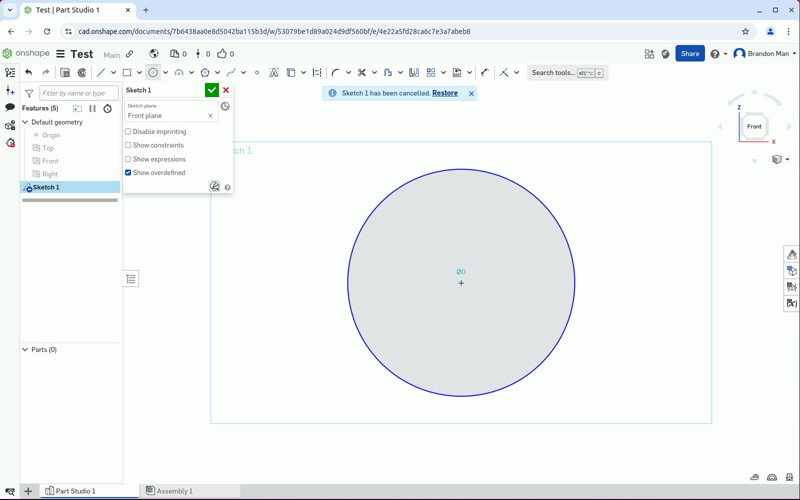
mouse_move(562, 282)
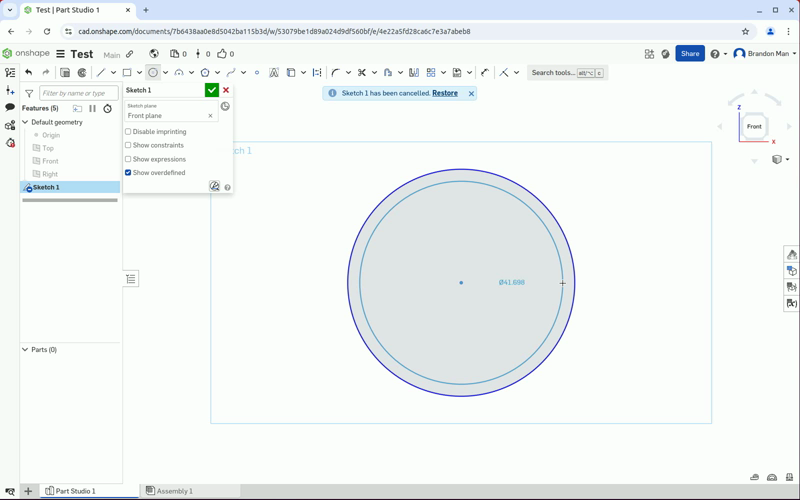
click(562, 282)
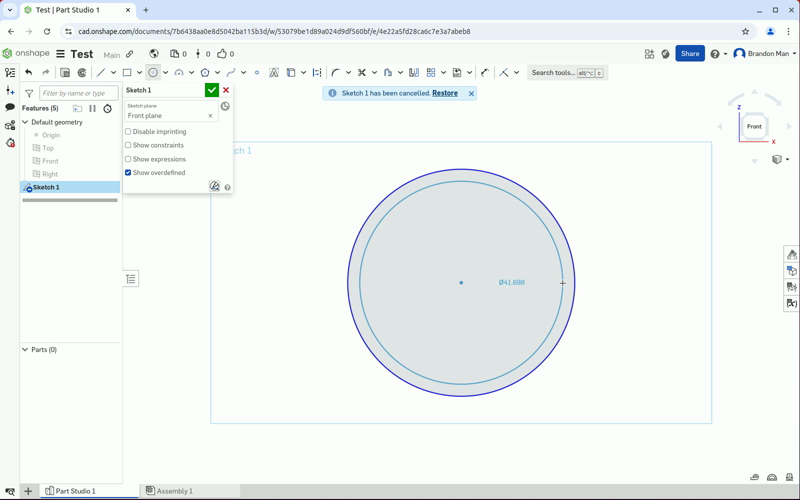
key(esc)
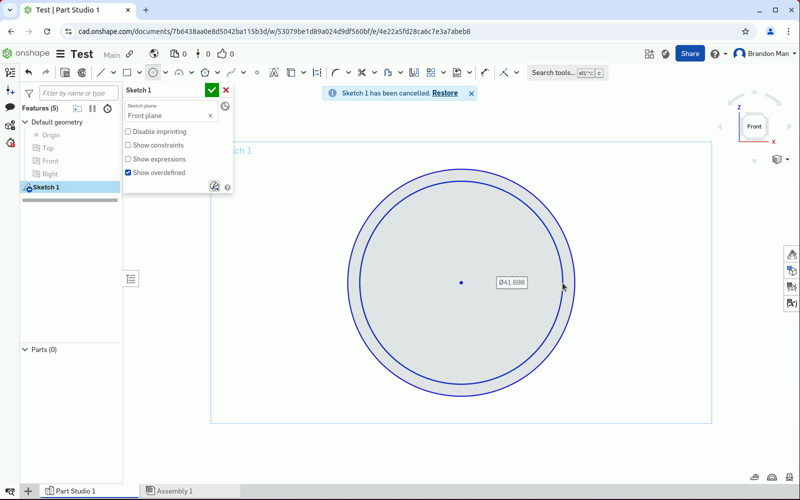
mouse_move(568, 291)
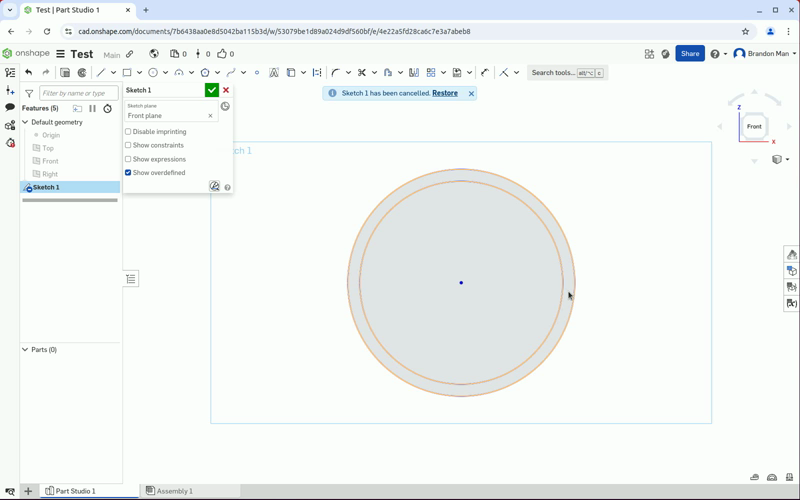
click(568, 291)
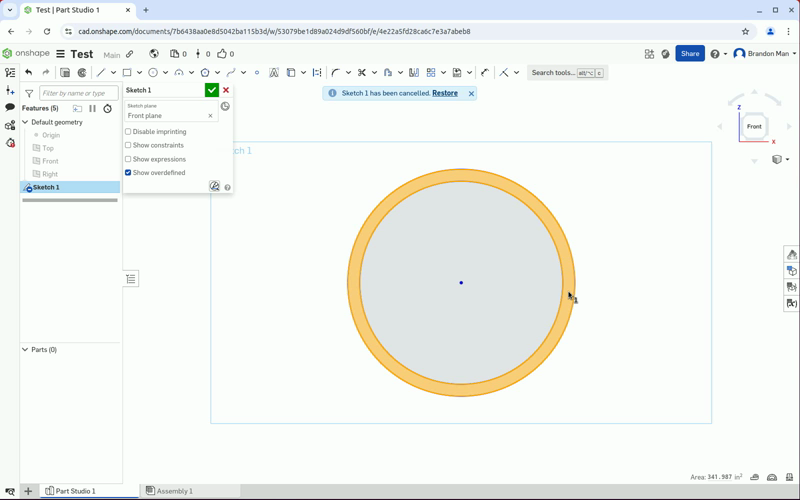
mouse_move(73, 352)
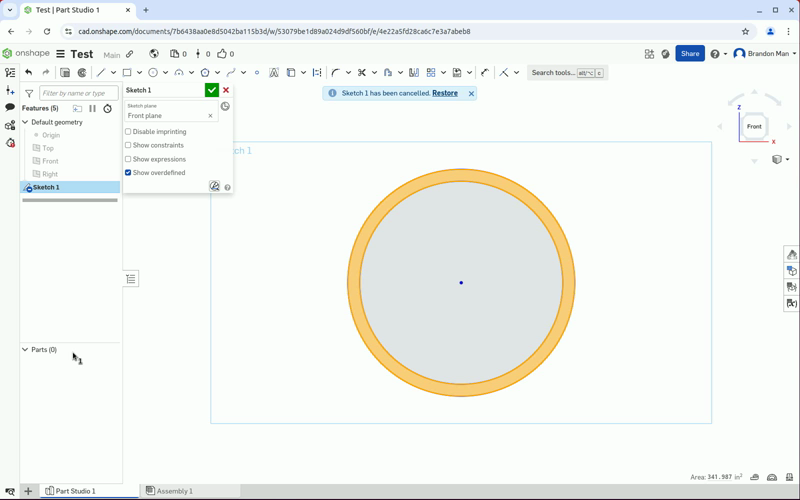
key(shift+y)
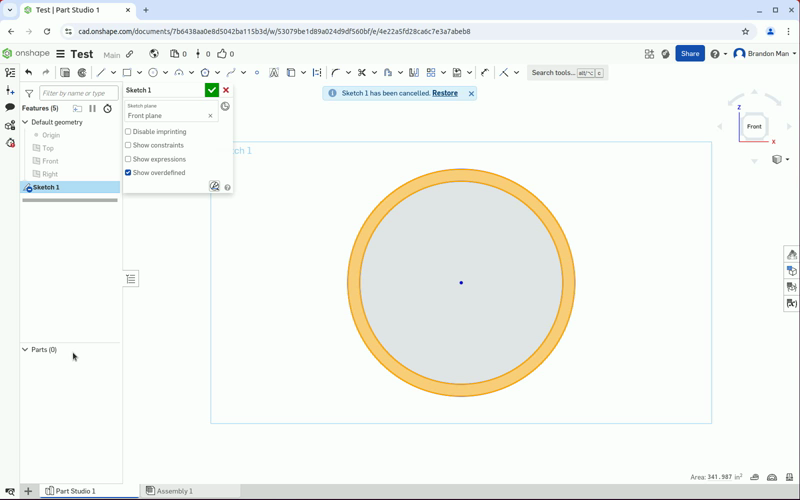
key(shift+e)
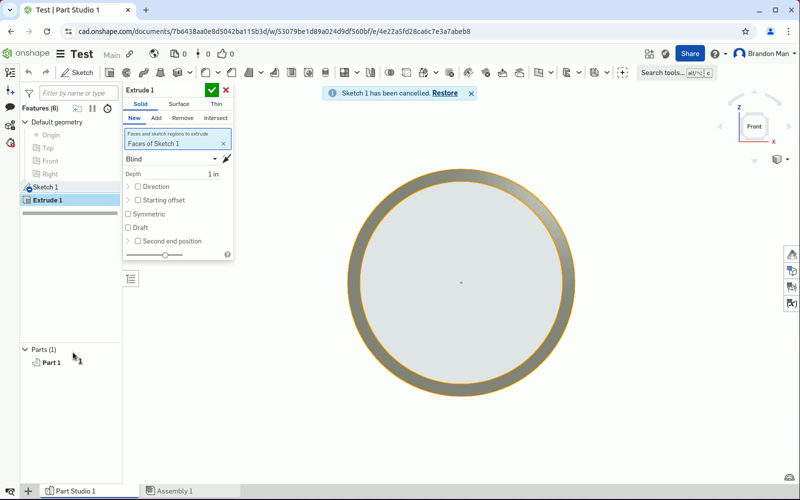
mouse_move(143, 106)
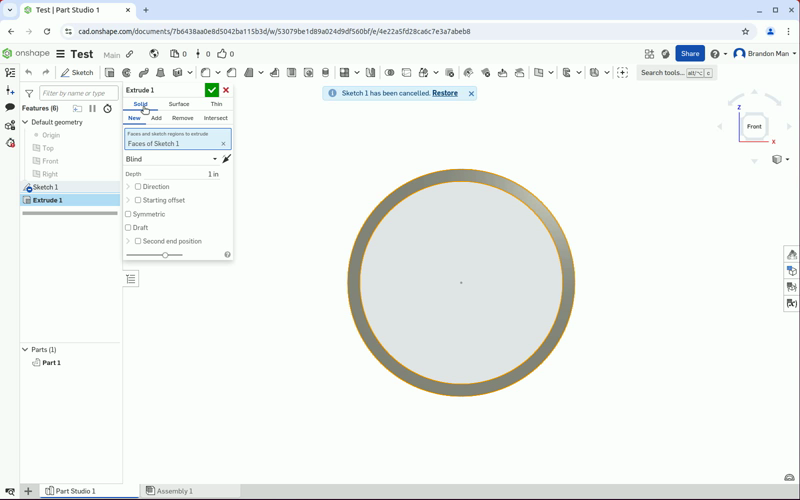
click(143, 106)
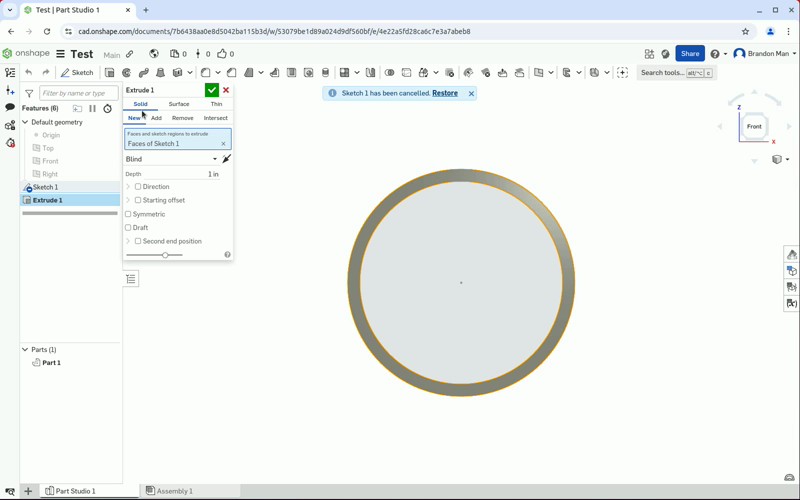
mouse_move(137, 120)
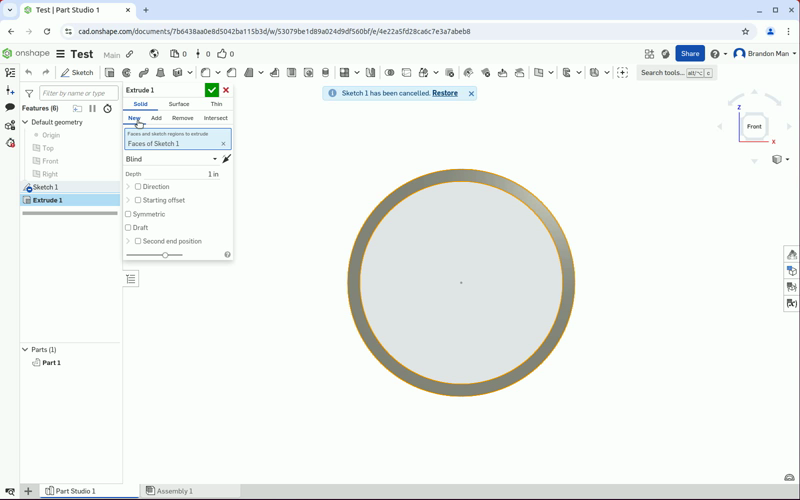
click(137, 120)
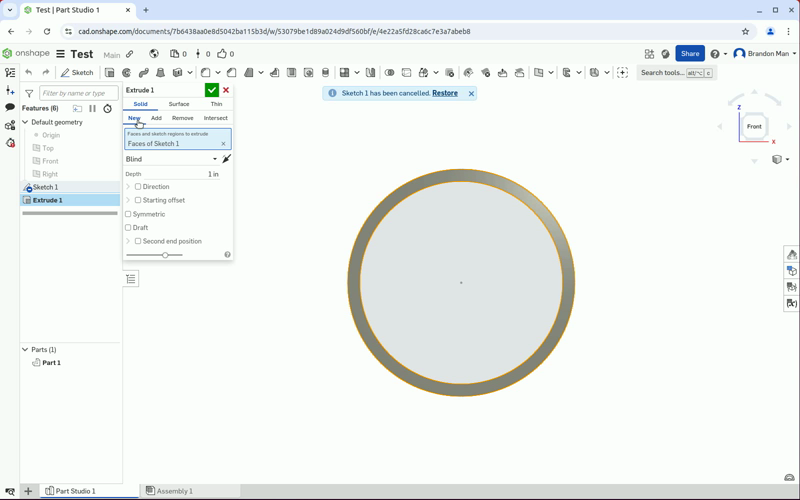
key(tab, 4)
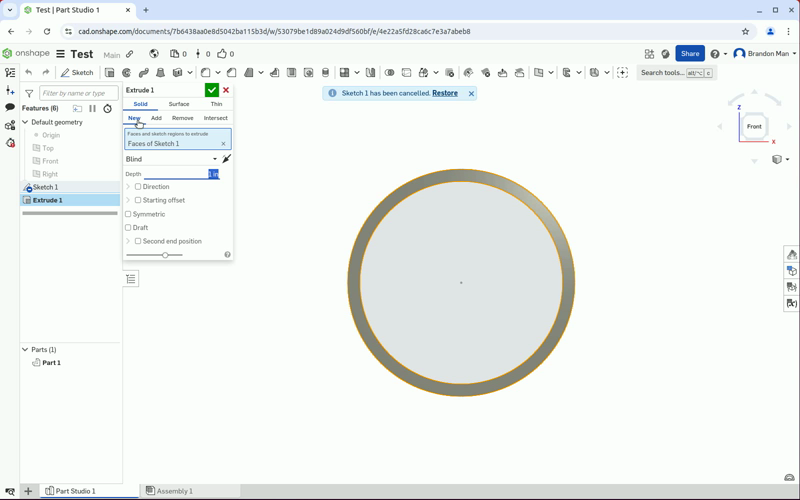
text(1.204)
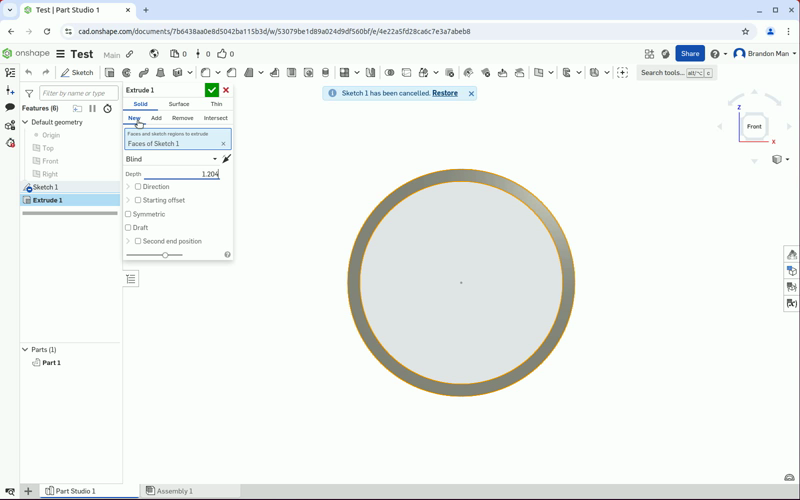
key(enter)
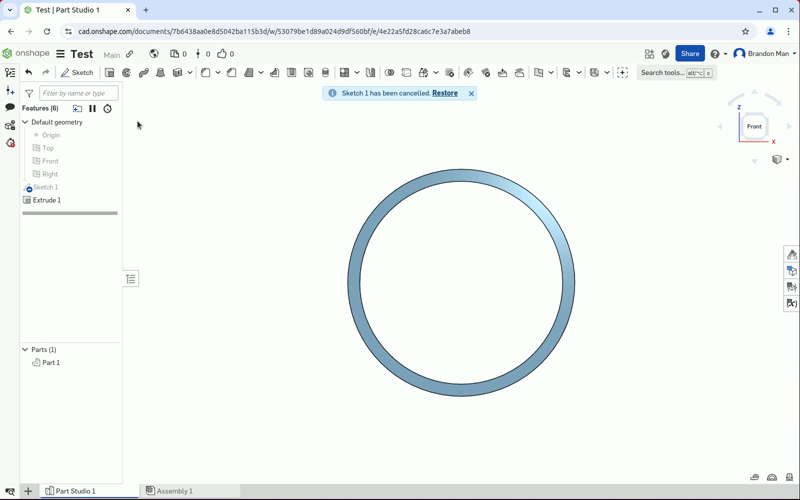
key(shift+h)
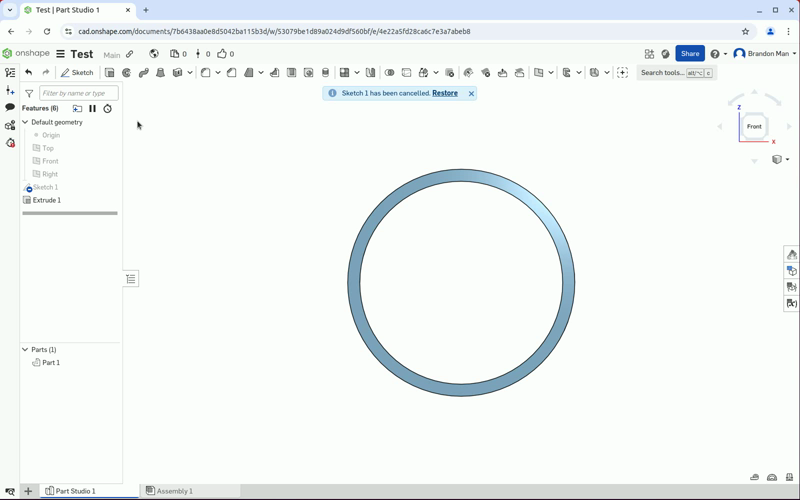
key(shift+h)
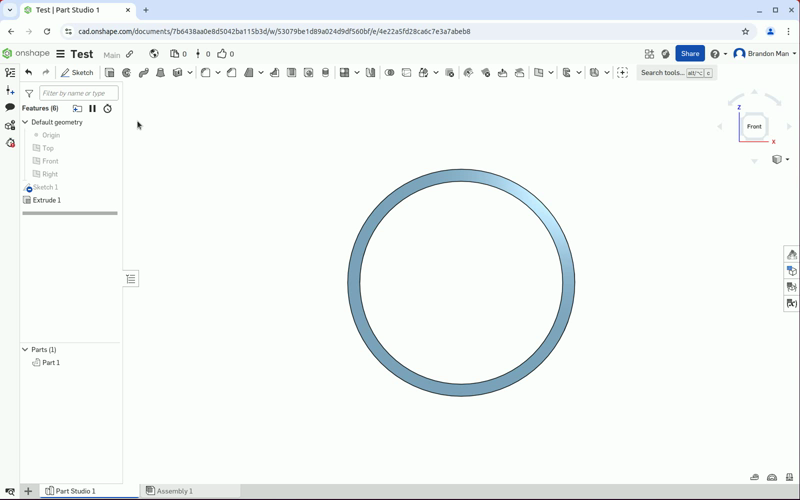
mouse_move(73, 189)
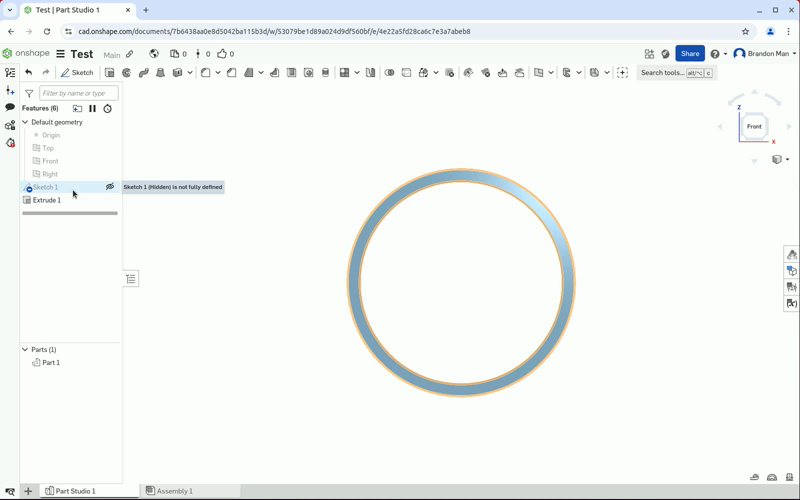
click(73, 189)
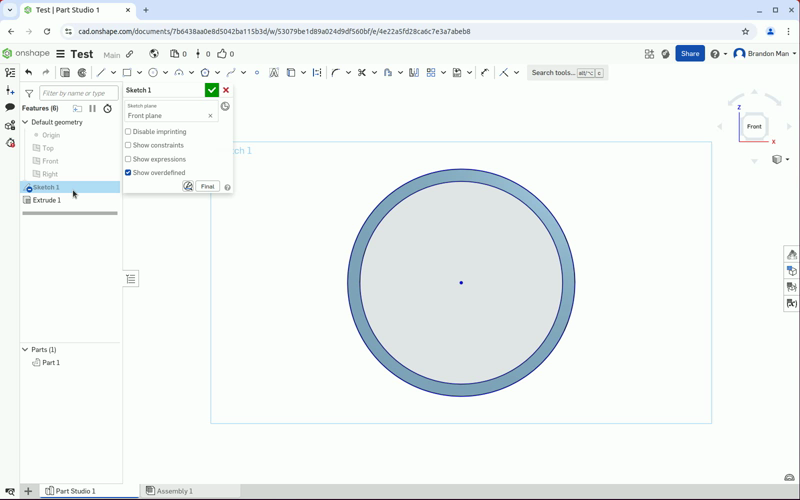
mouse_move(229, 92)
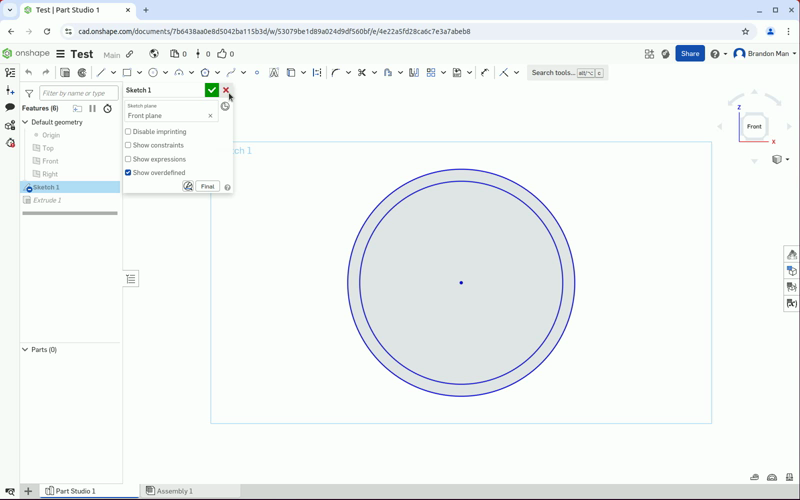
click(229, 92)
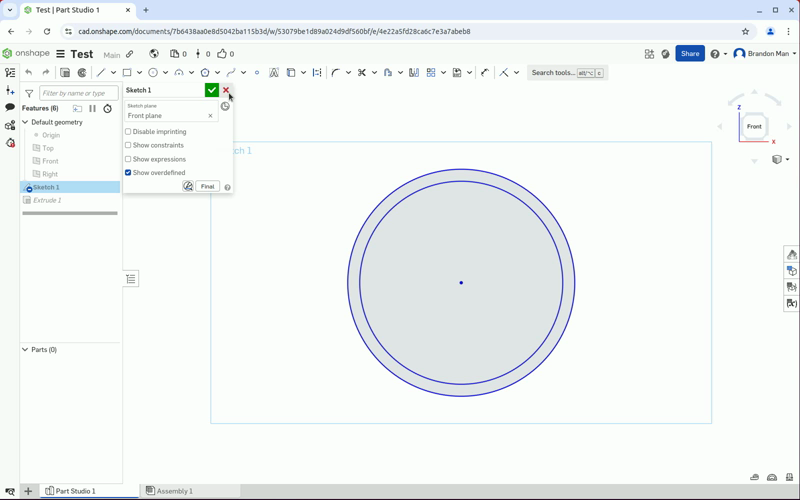
key(shift+s)
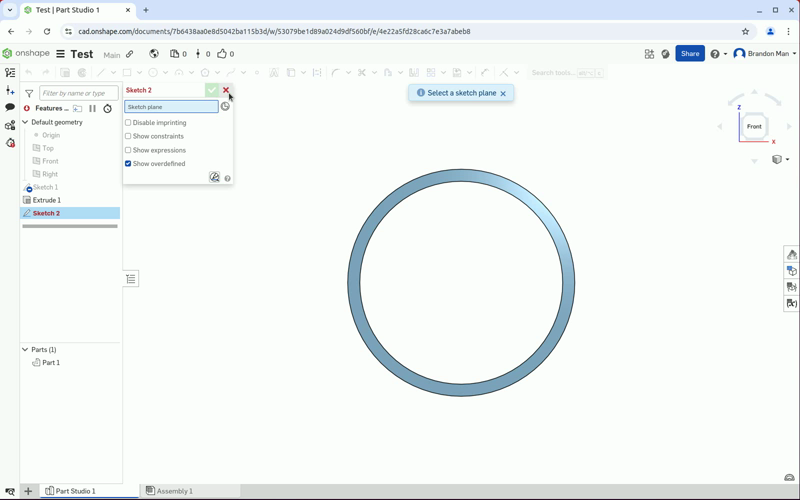
mouse_move(73, 163)
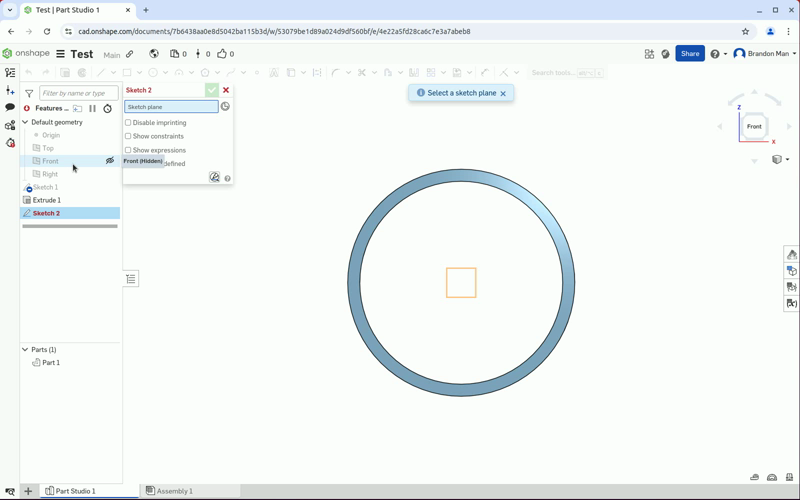
click(73, 163)
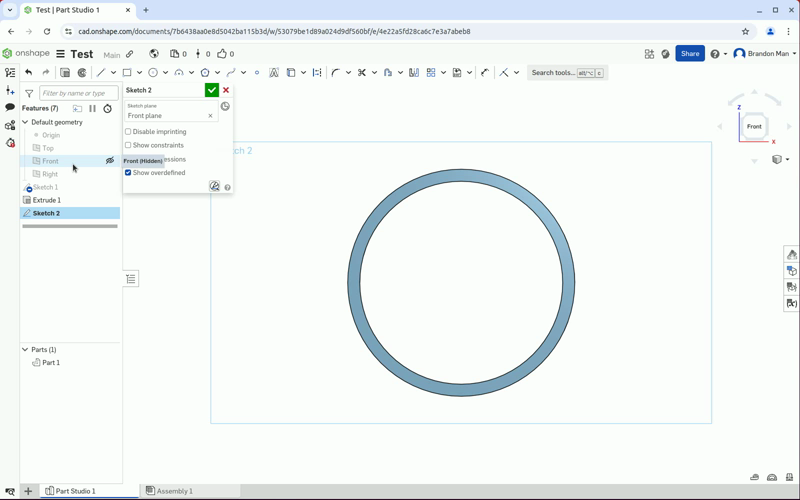
mouse_move(73, 352)
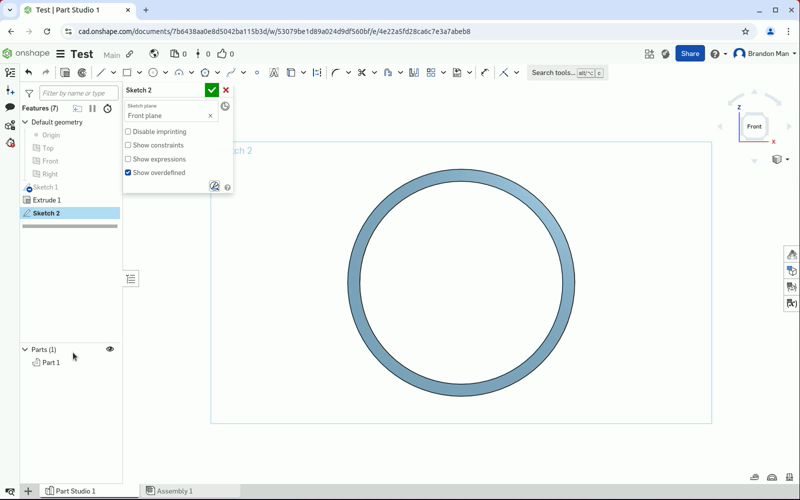
key(y)
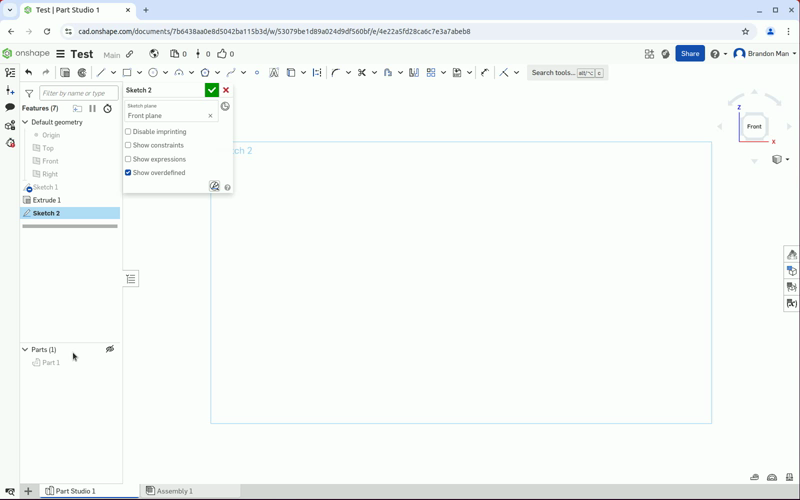
key(c)
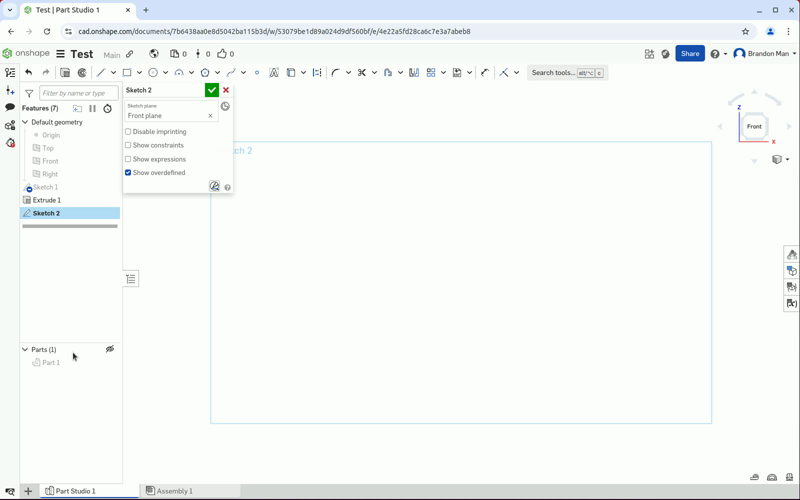
key_down(shift)
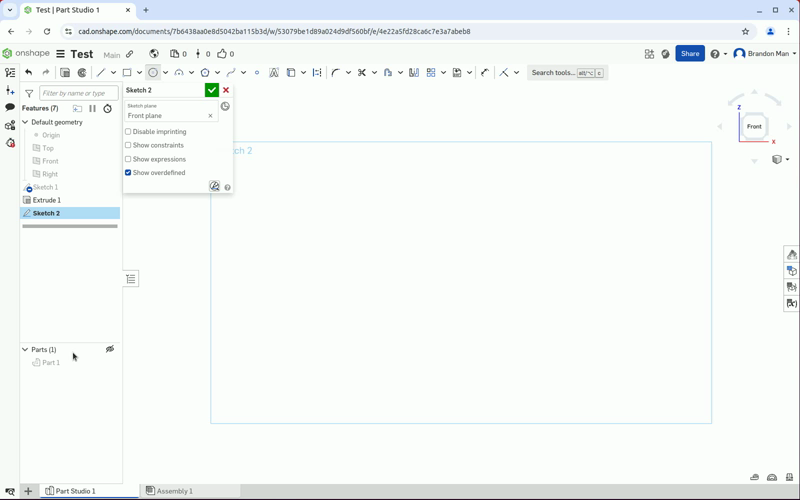
mouse_move(461, 282)
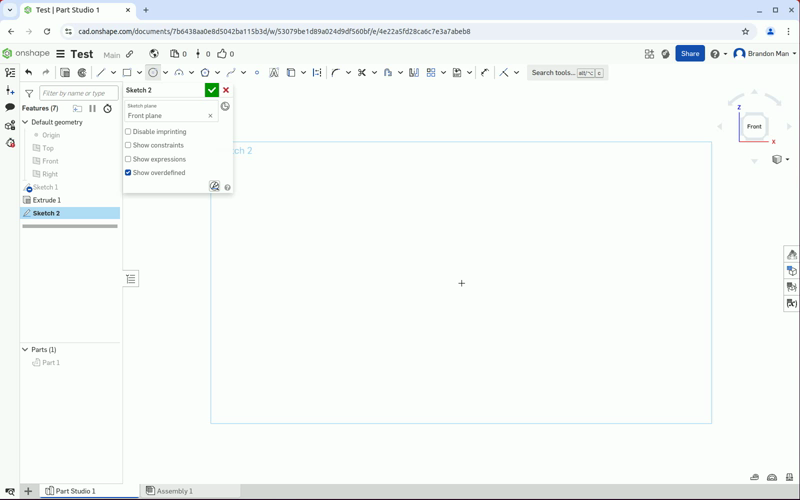
click(461, 282)
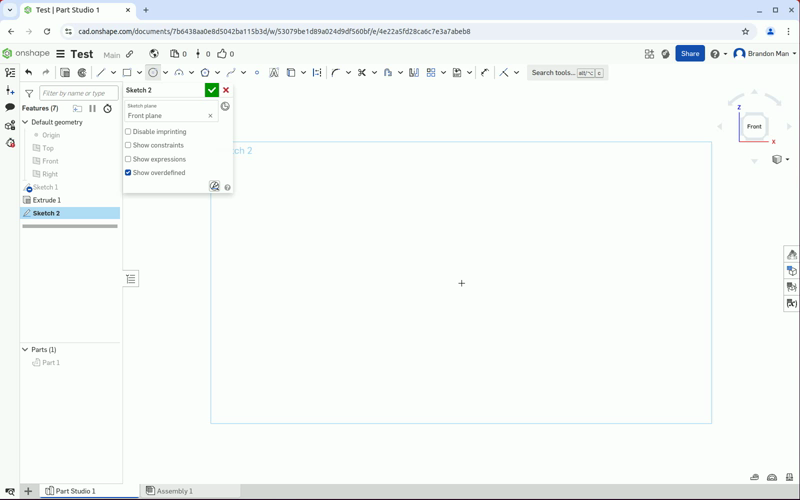
key_up(shift)
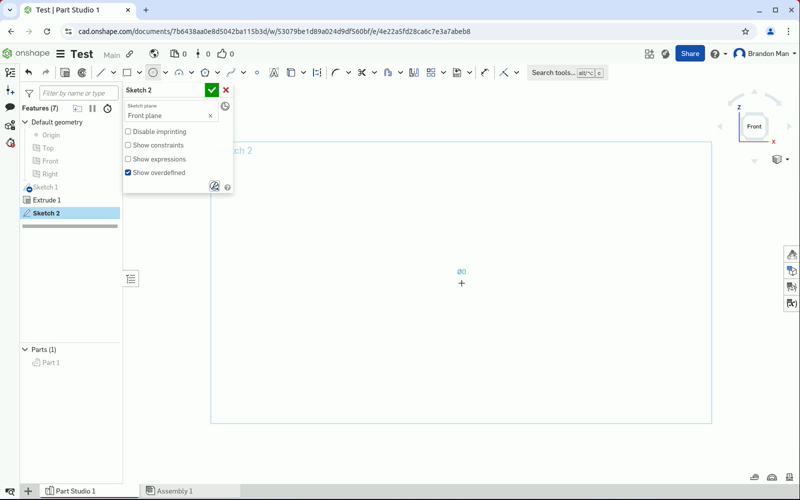
mouse_move(565, 282)
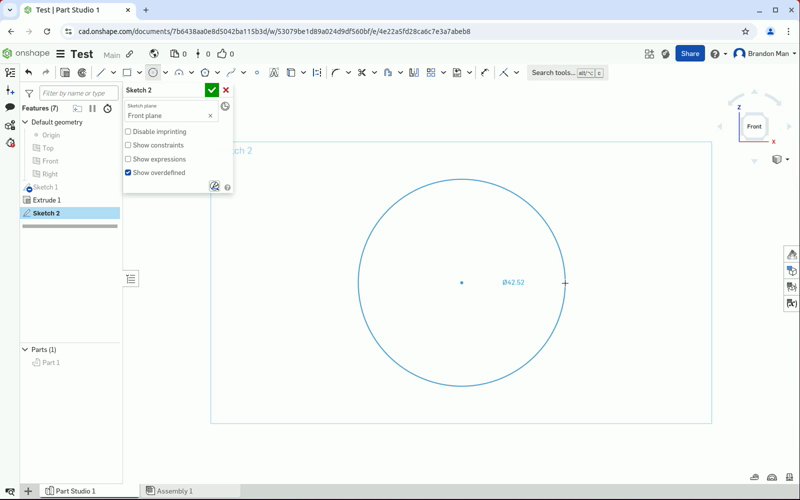
click(565, 282)
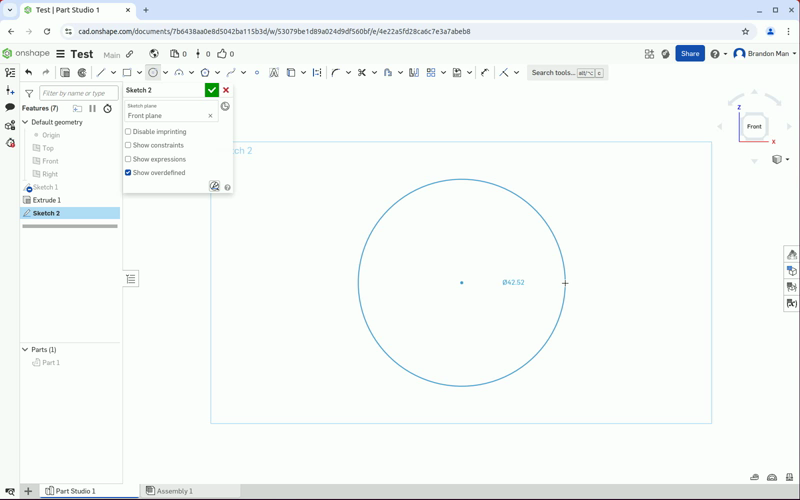
key(esc)
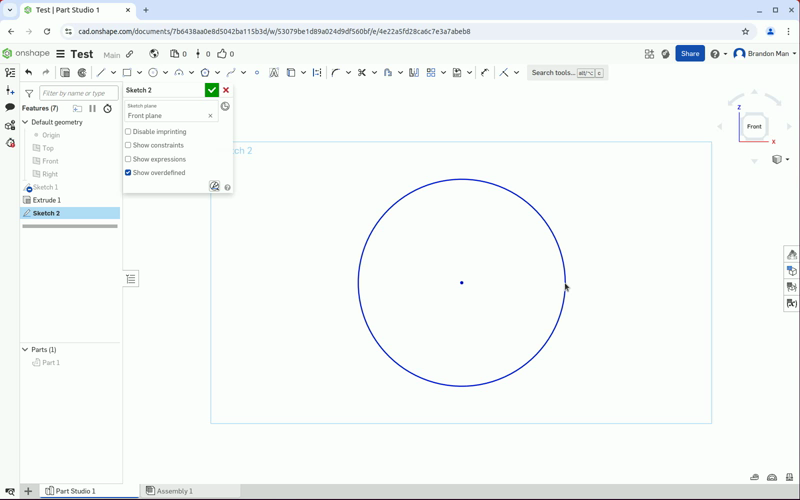
key(c)
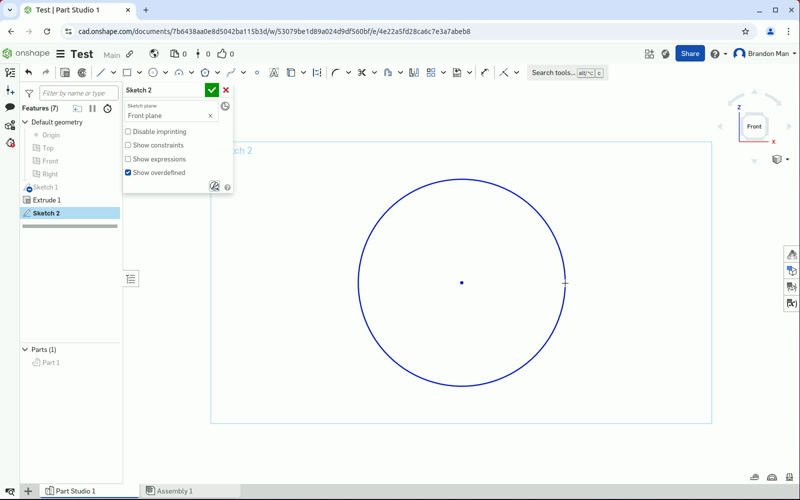
key_down(shift)
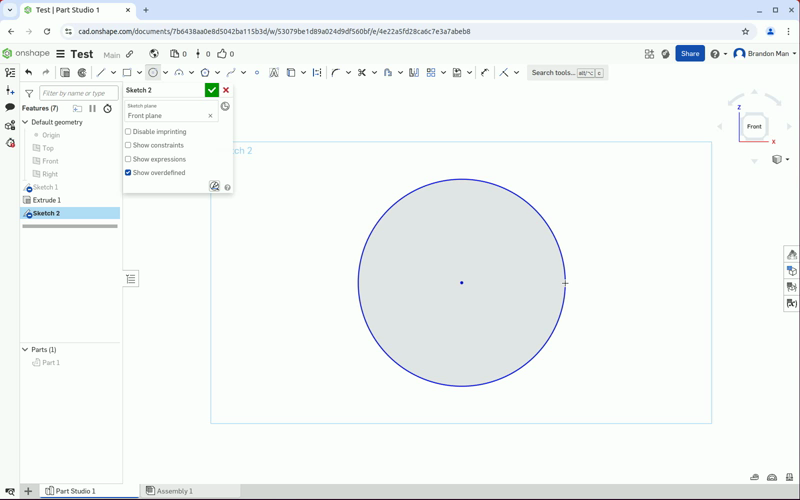
mouse_move(461, 282)
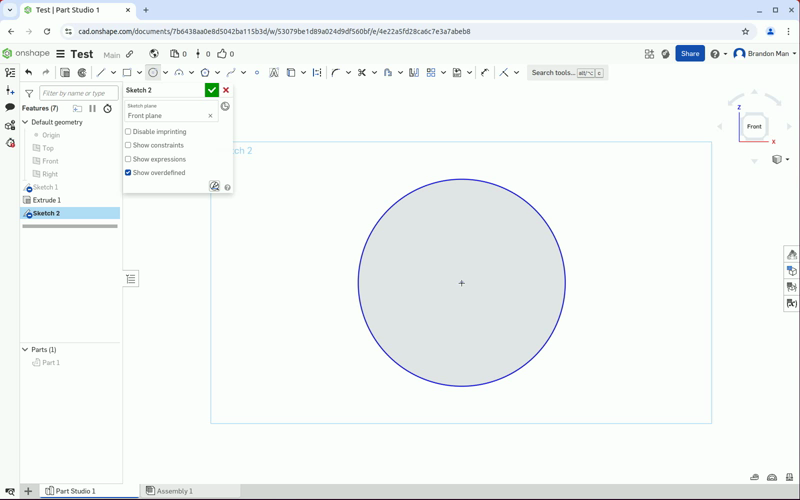
click(461, 282)
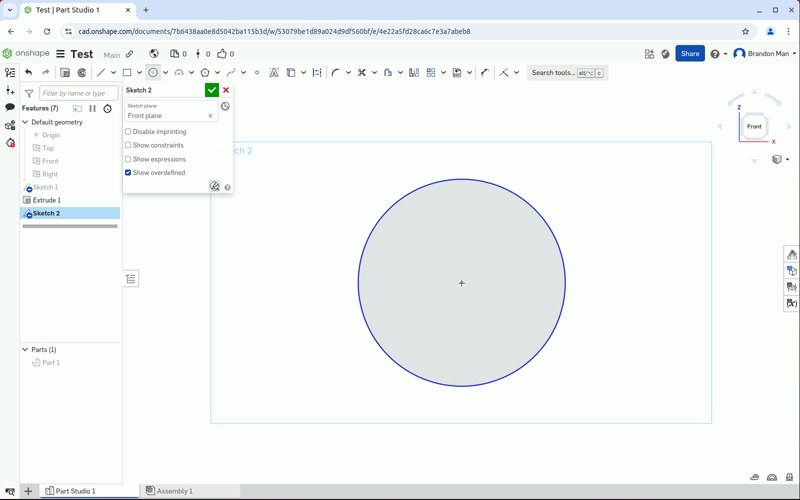
key_up(shift)
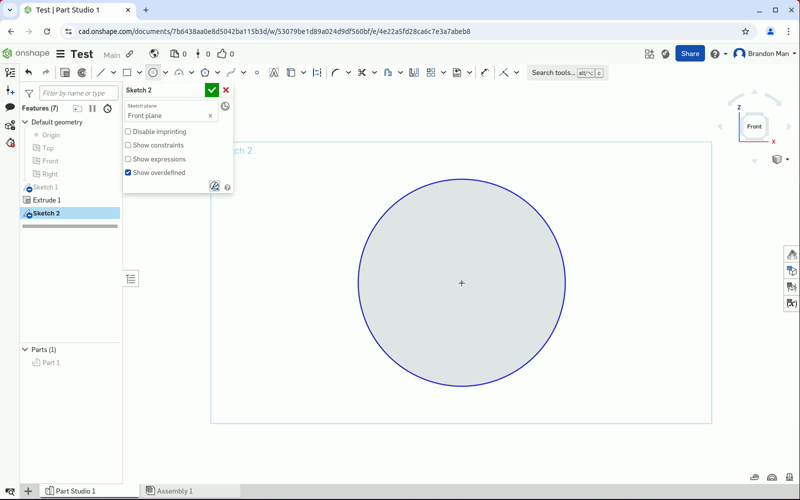
mouse_move(472, 282)
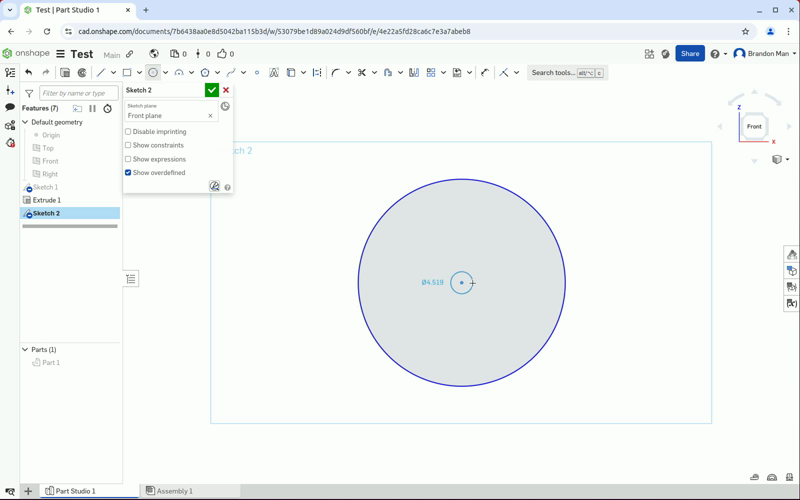
click(472, 282)
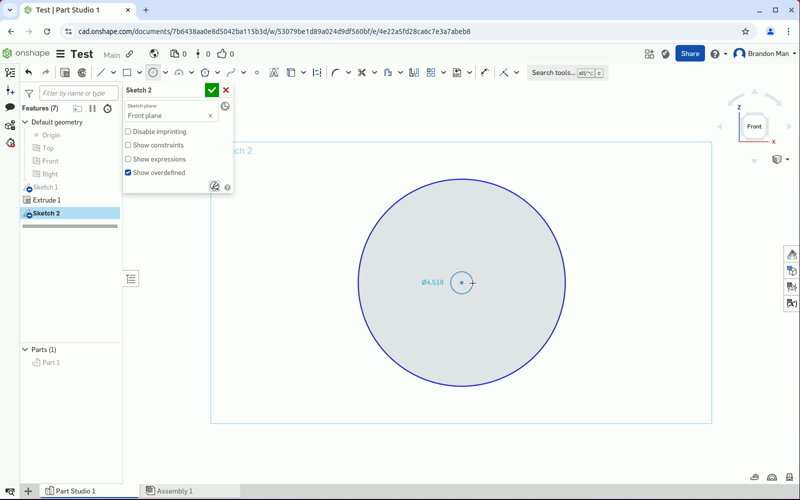
key(esc)
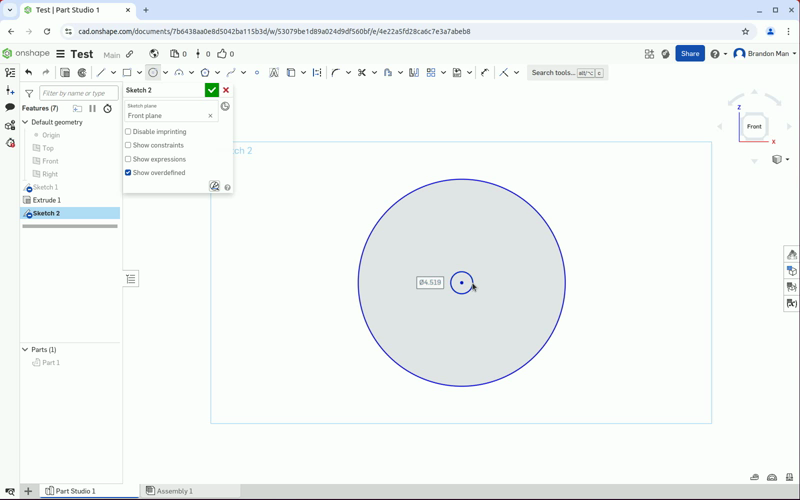
mouse_move(430, 320)
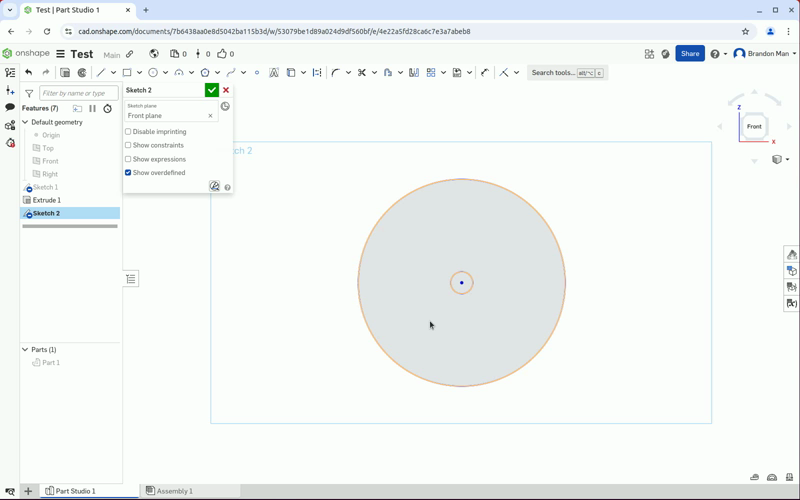
click(430, 320)
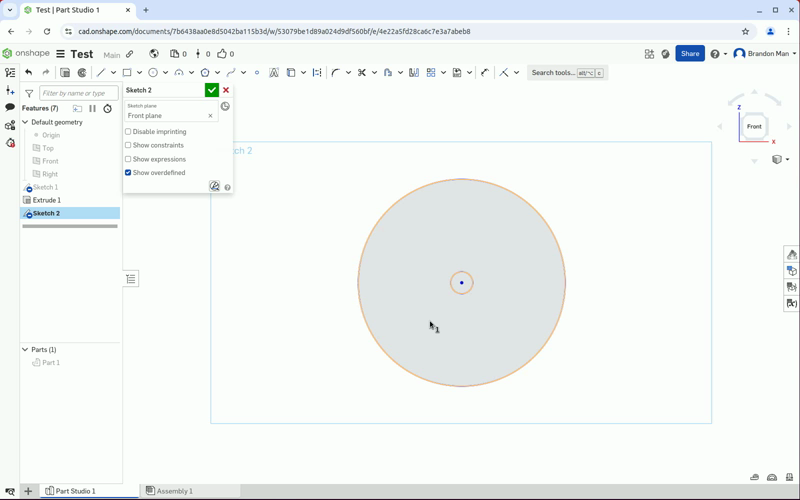
mouse_move(73, 352)
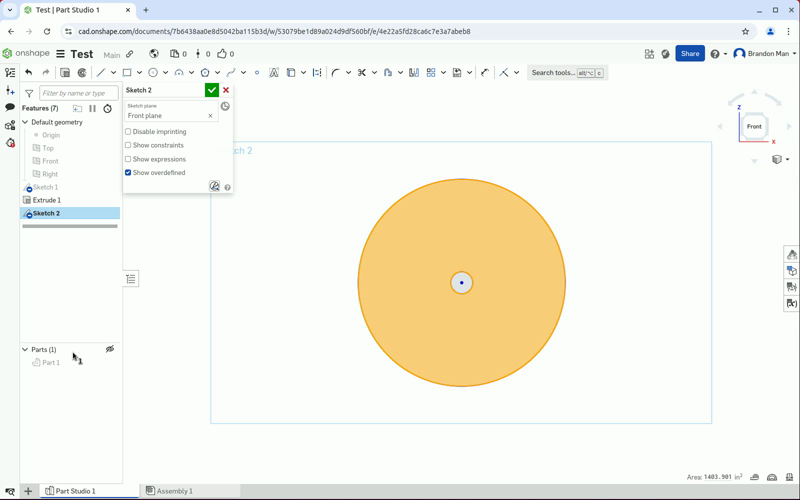
key(shift+y)
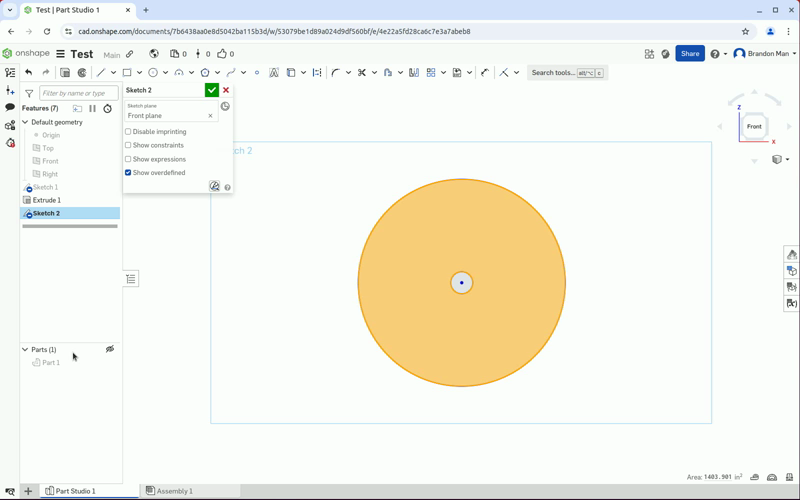
key(shift+e)
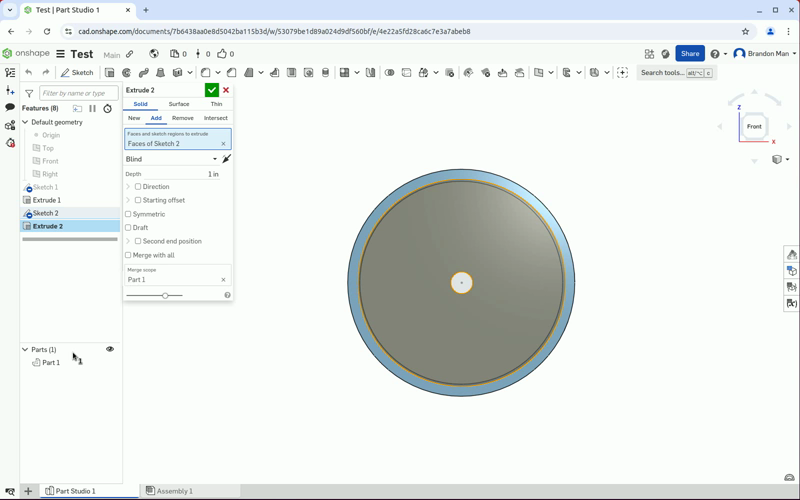
mouse_move(143, 106)
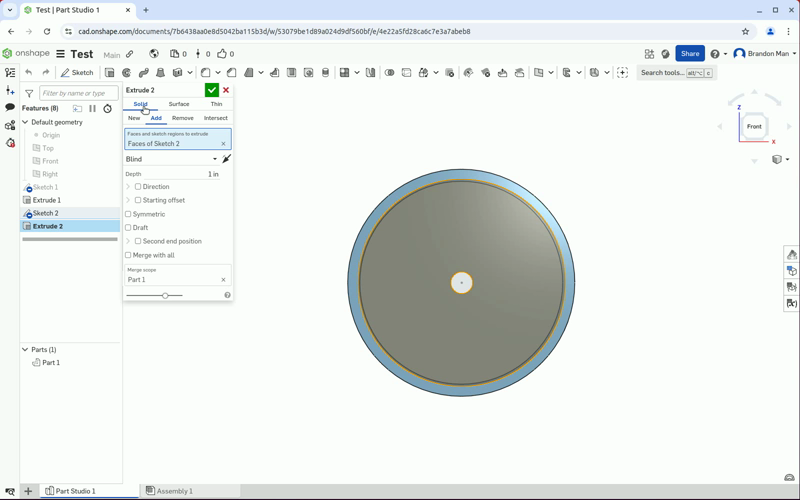
click(143, 106)
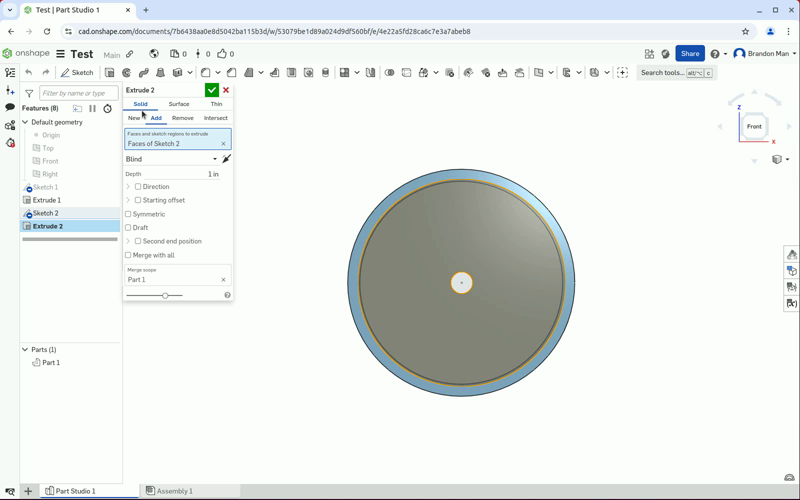
mouse_move(137, 120)
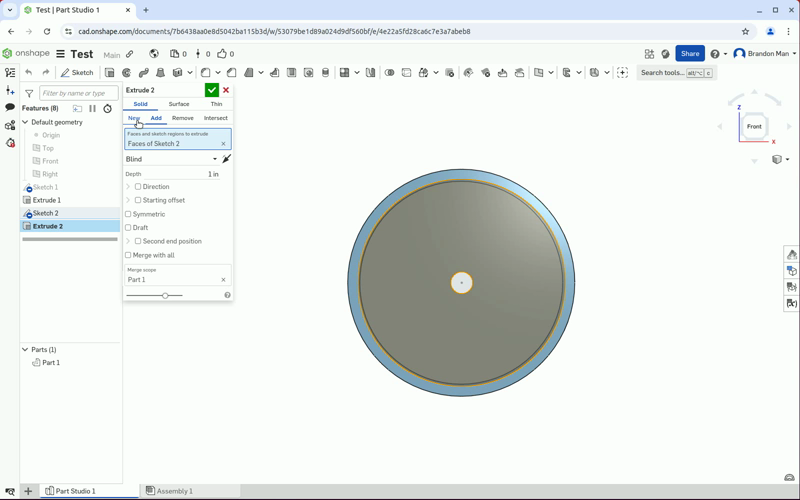
click(137, 120)
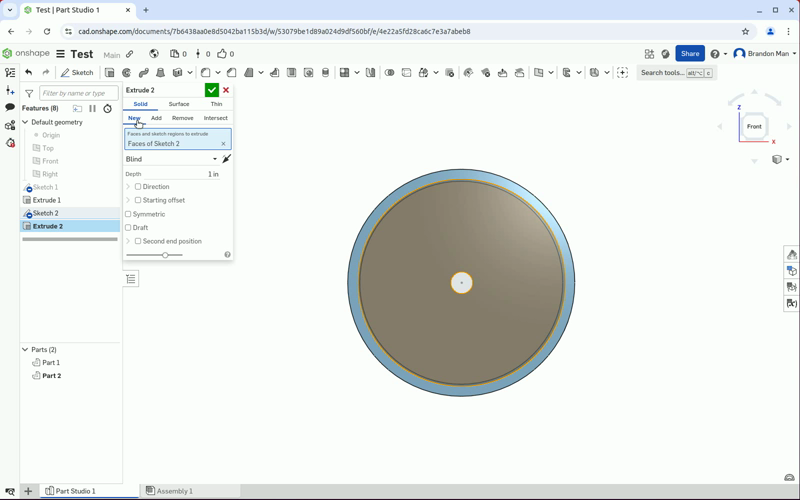
key(tab, 4)
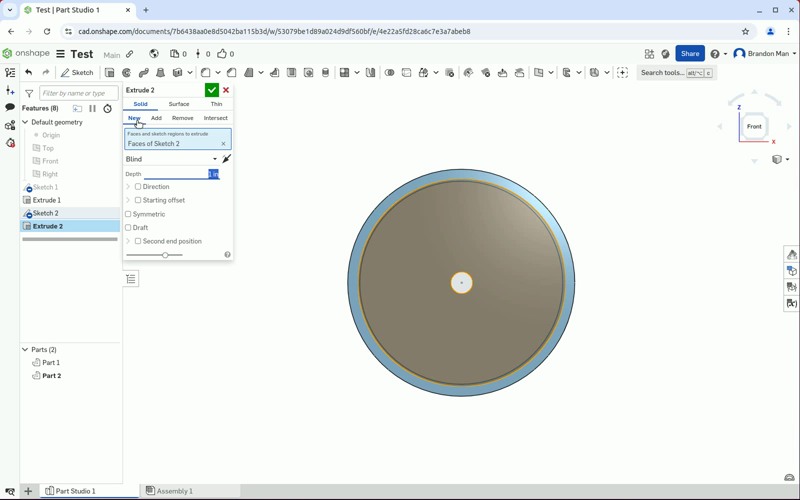
text(1.204)
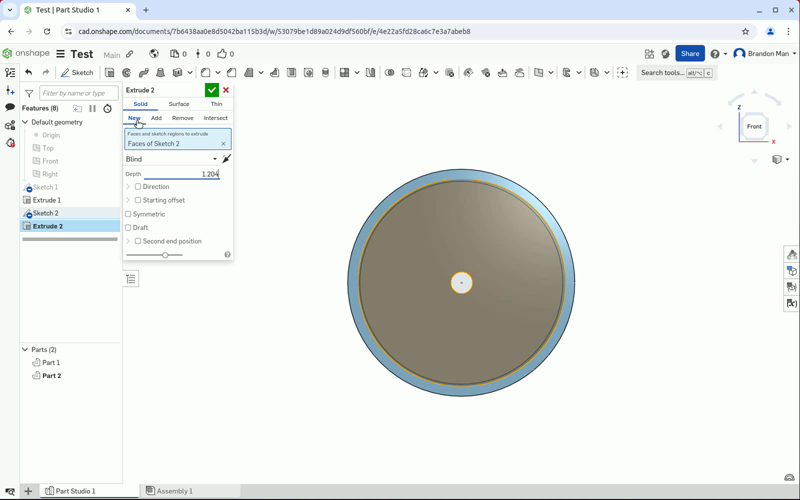
key(enter)
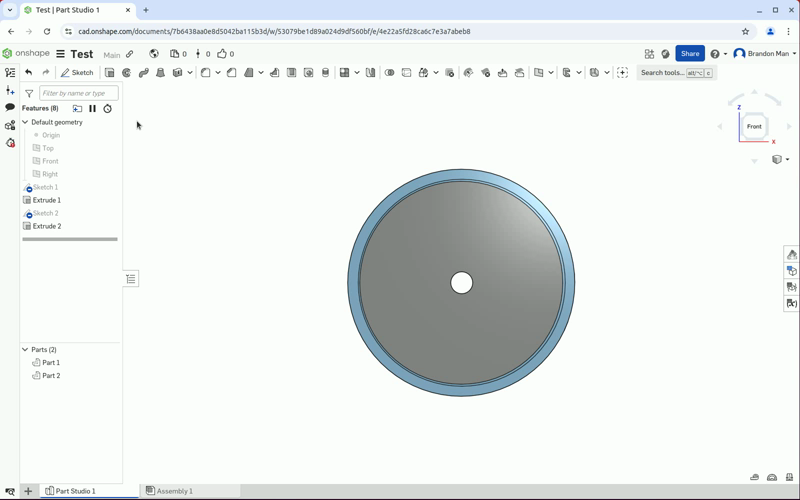
key(shift+h)
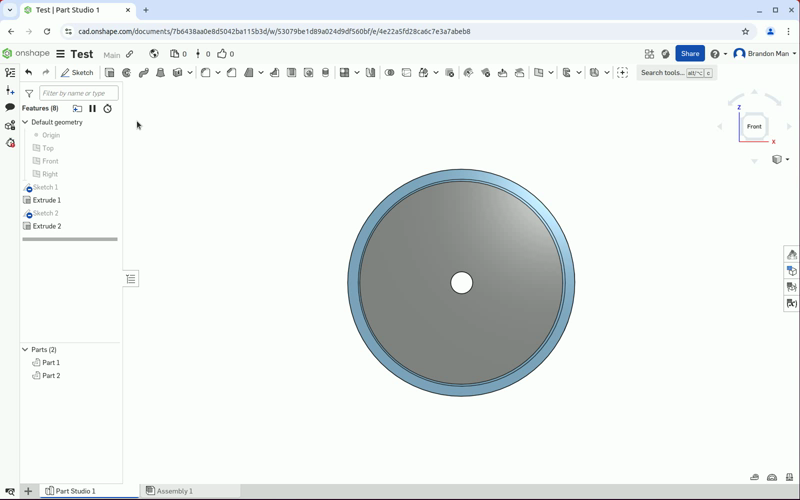
key(shift+h)
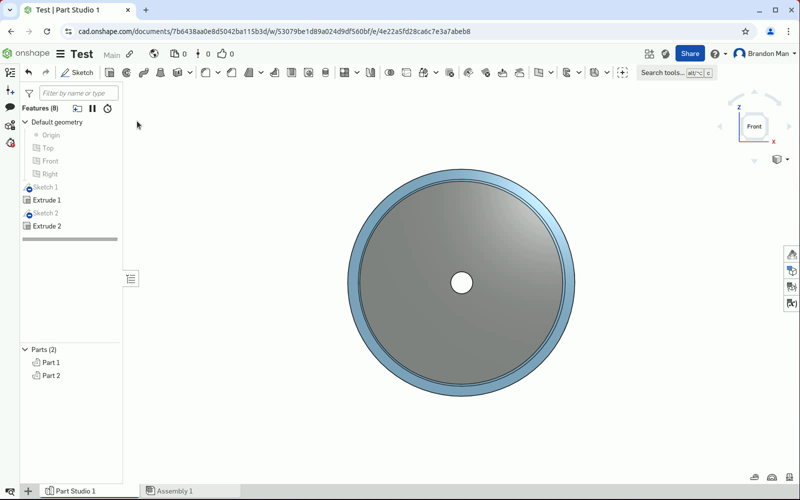
mouse_move(73, 189)
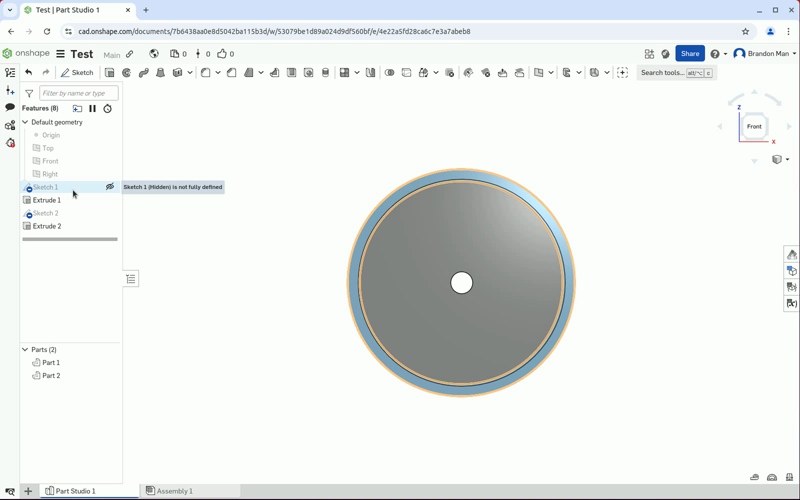
click(73, 189)
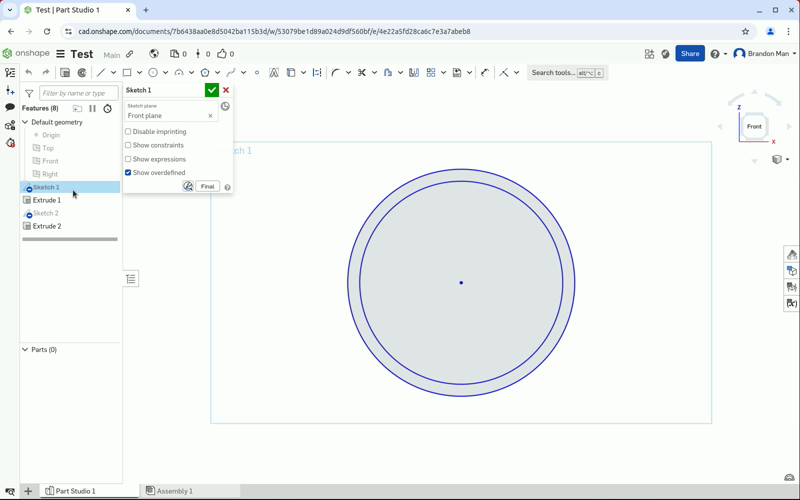
mouse_move(229, 92)
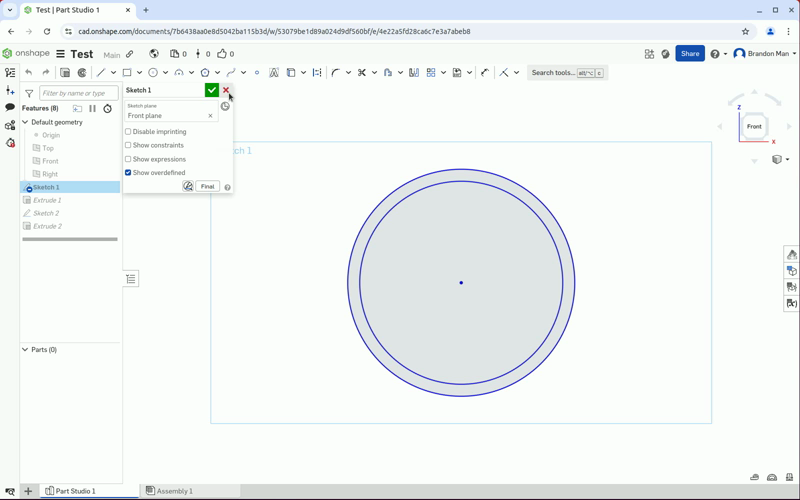
click(229, 92)
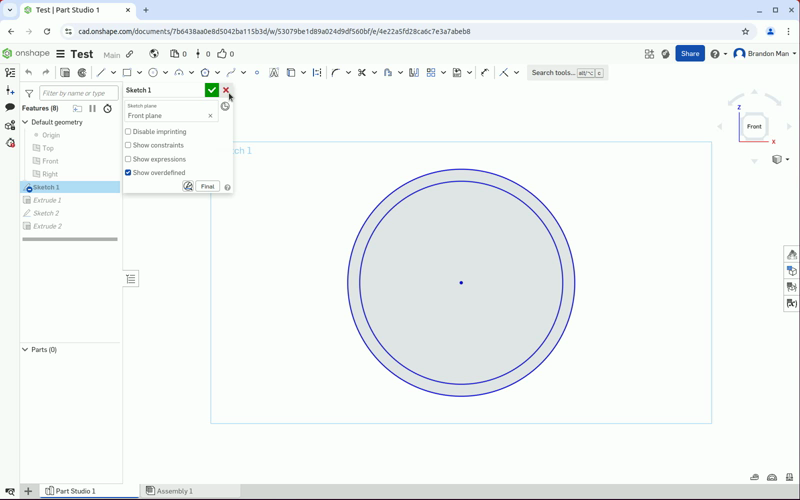
key(shift+s)
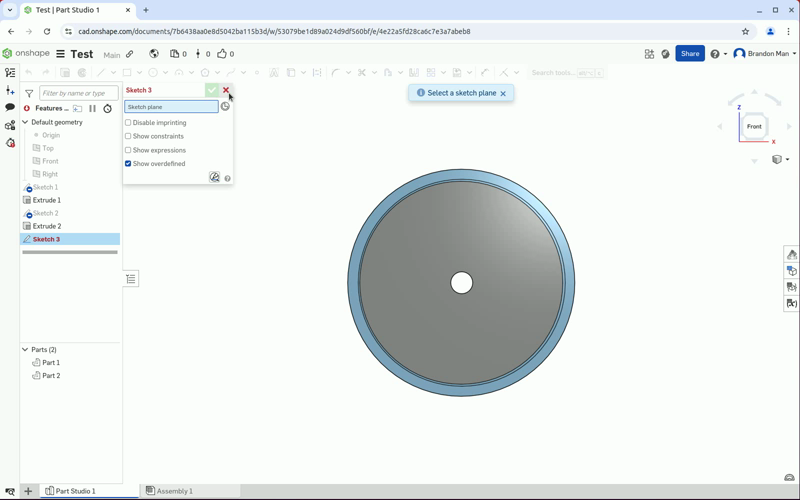
mouse_move(73, 163)
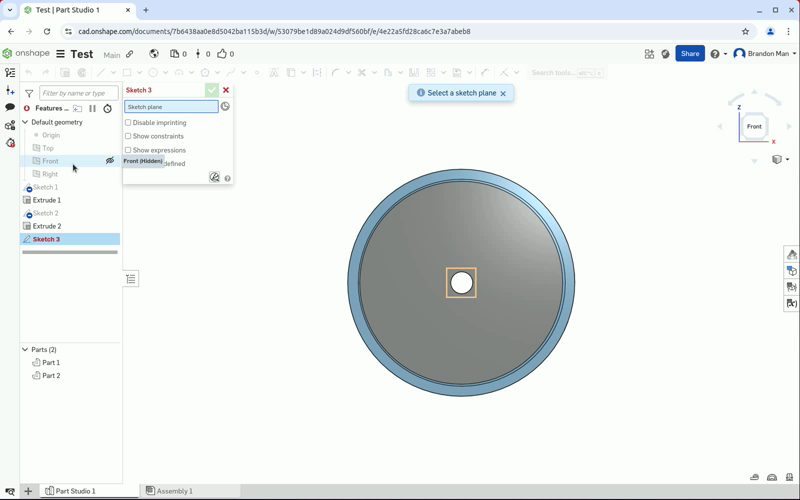
click(73, 163)
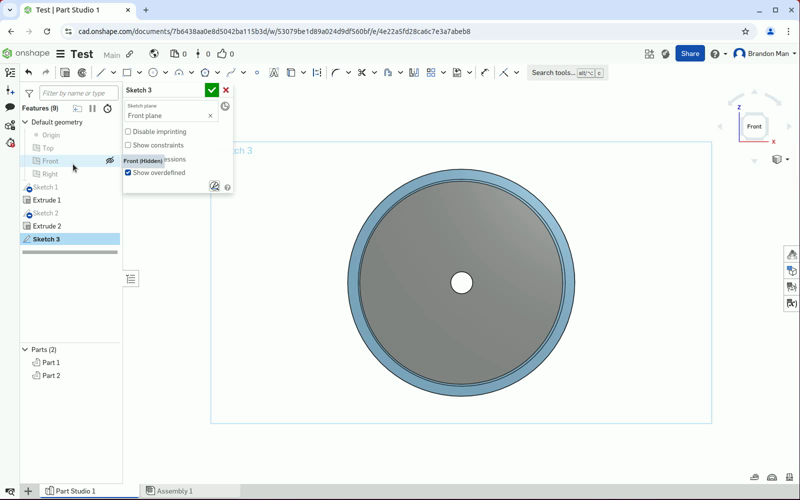
mouse_move(73, 352)
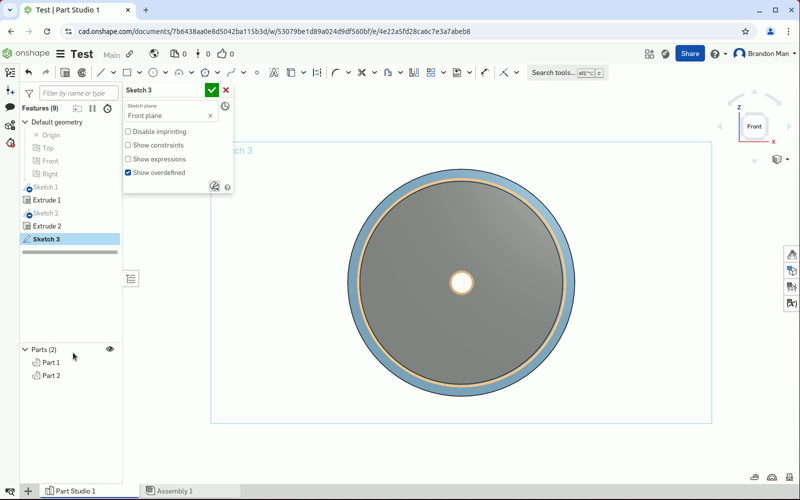
key(y)
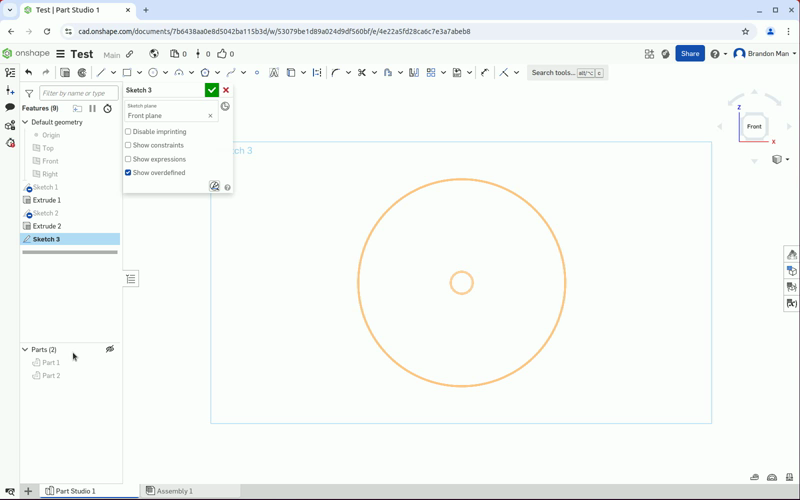
key(c)
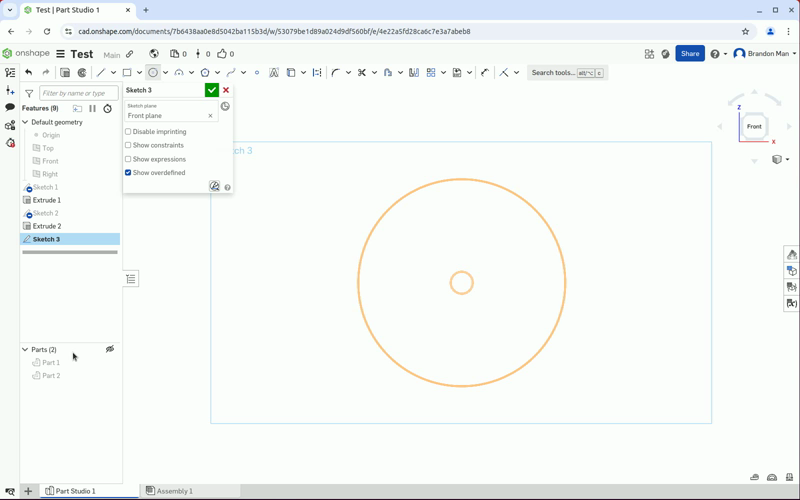
key_down(shift)
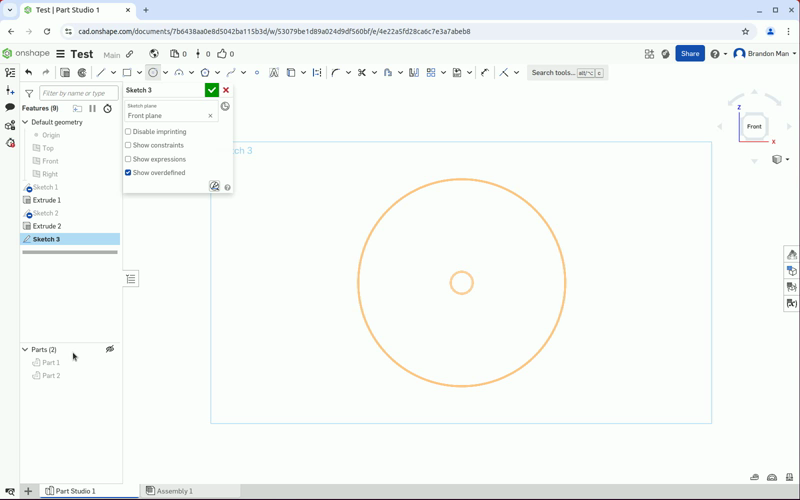
mouse_move(461, 282)
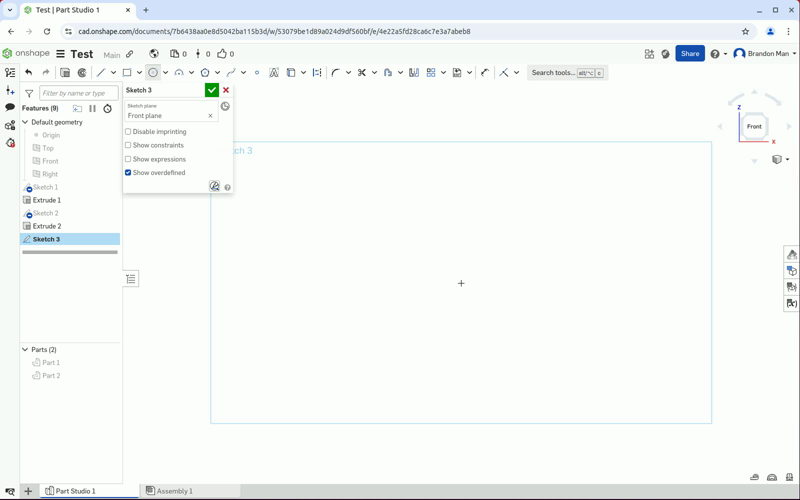
click(461, 282)
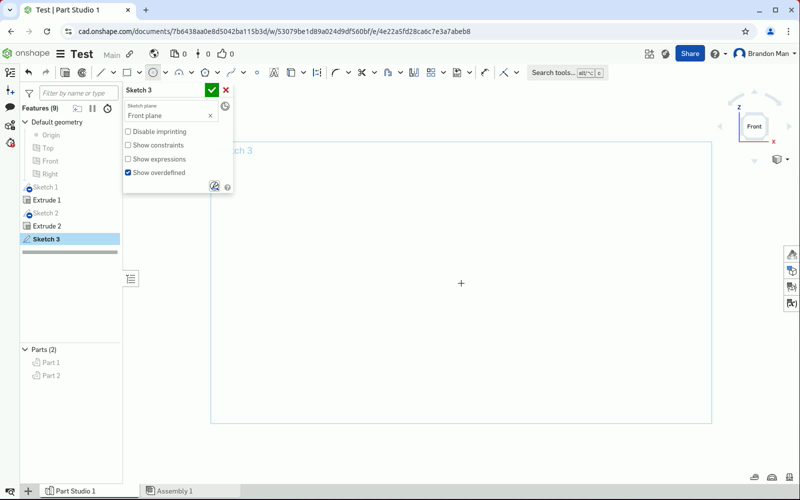
key_up(shift)
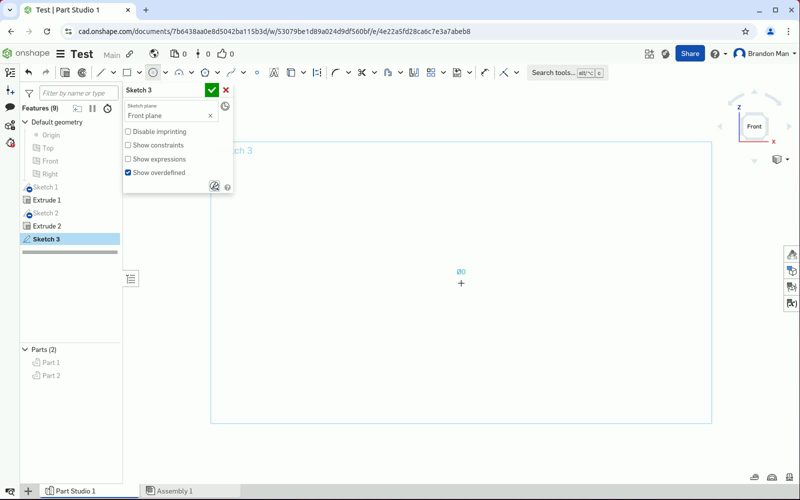
mouse_move(574, 282)
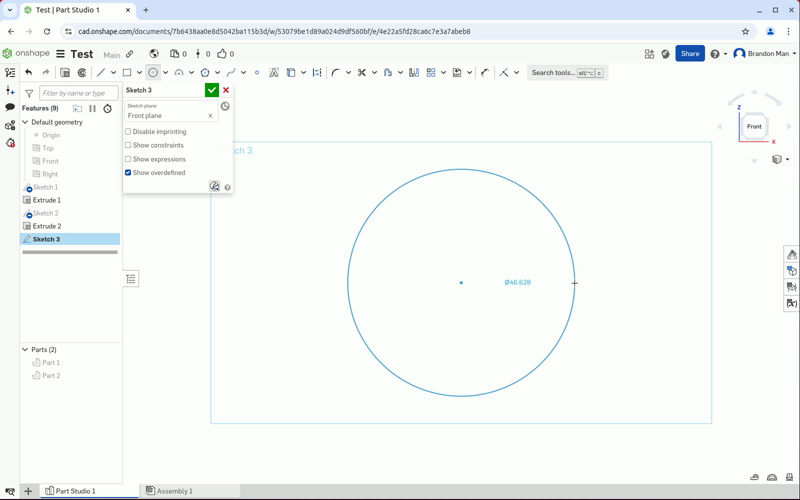
click(574, 282)
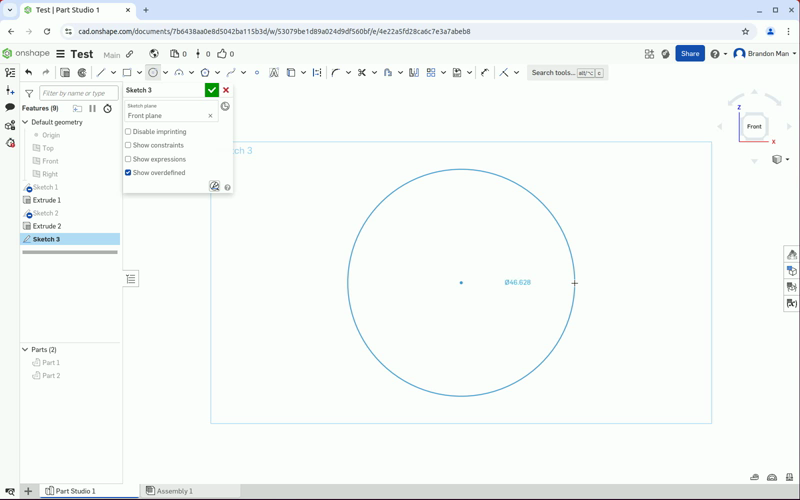
key(esc)
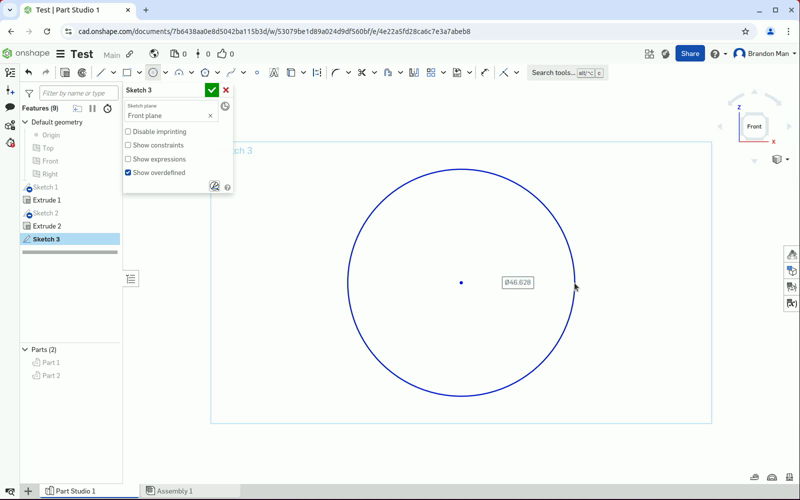
key(c)
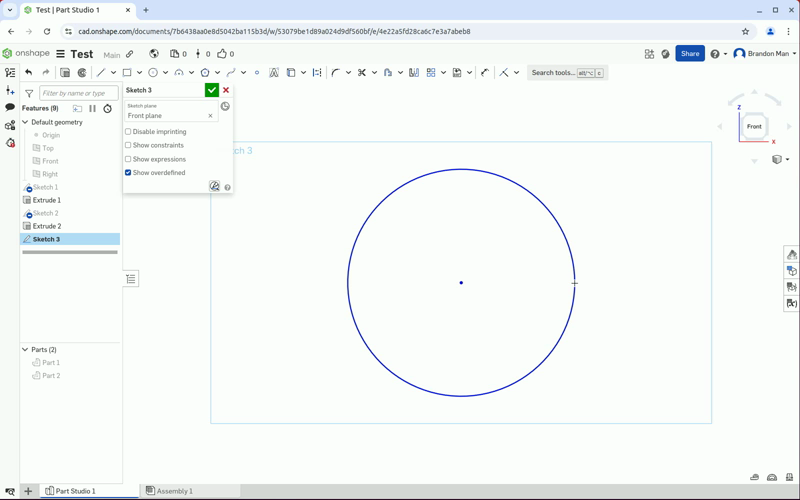
key_down(shift)
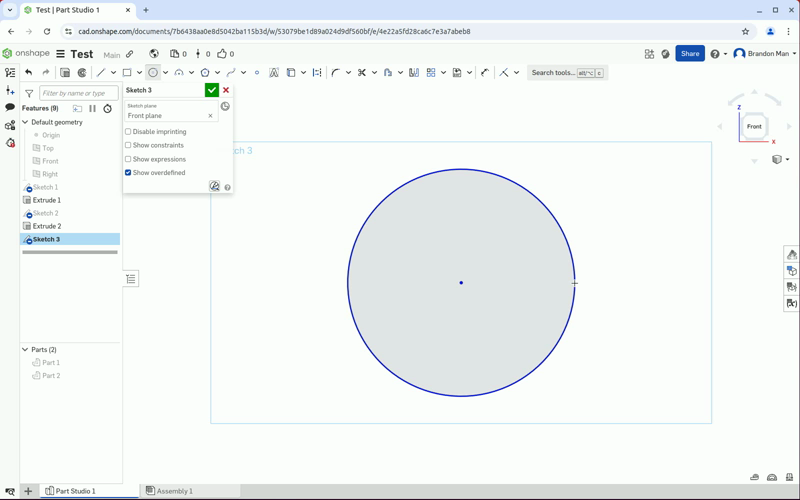
mouse_move(461, 282)
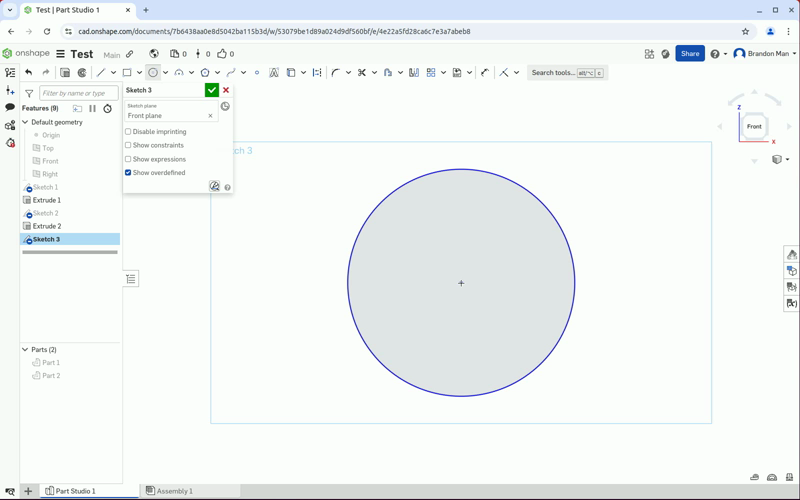
click(461, 282)
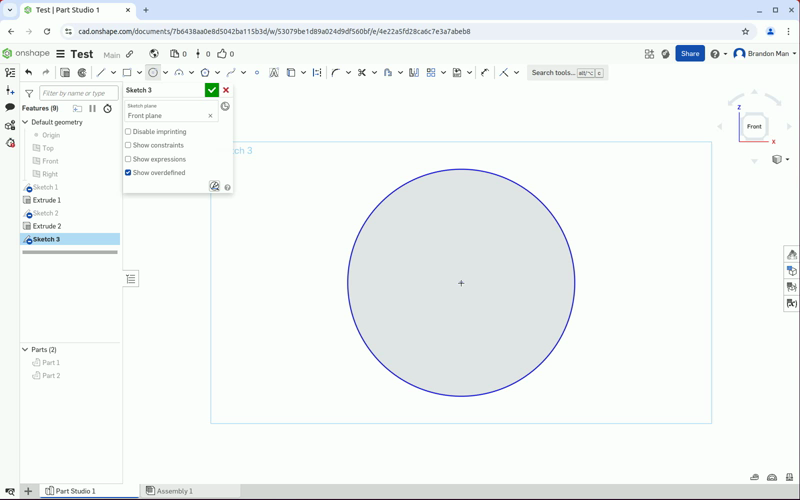
key_up(shift)
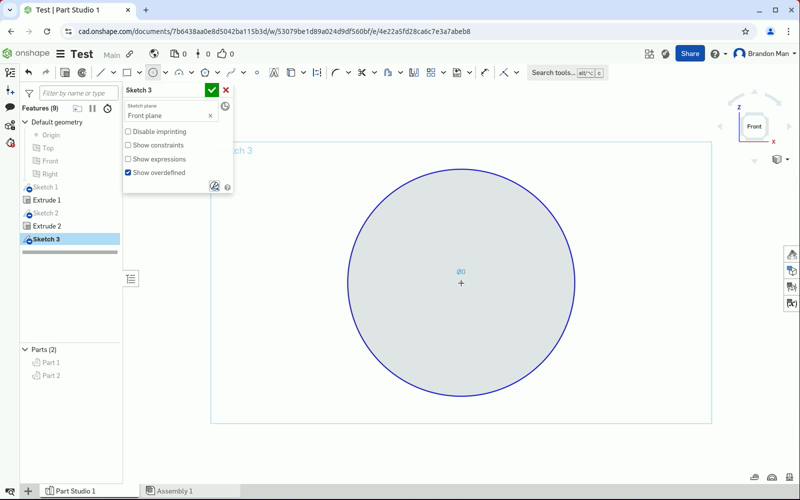
mouse_move(562, 282)
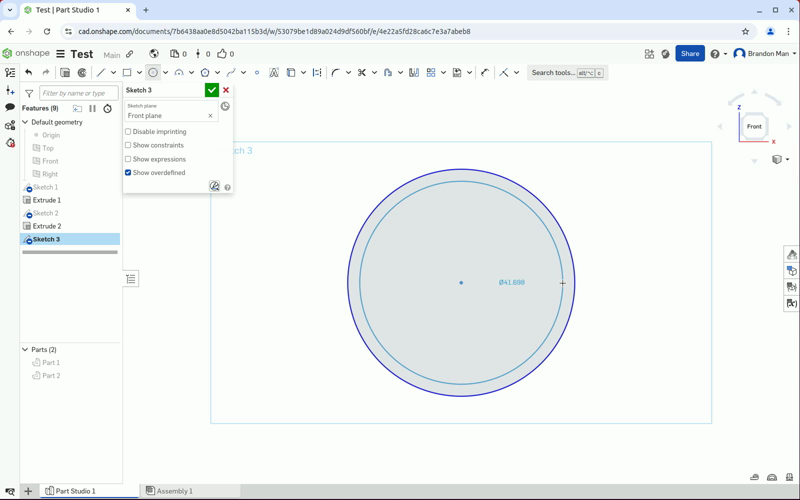
click(562, 282)
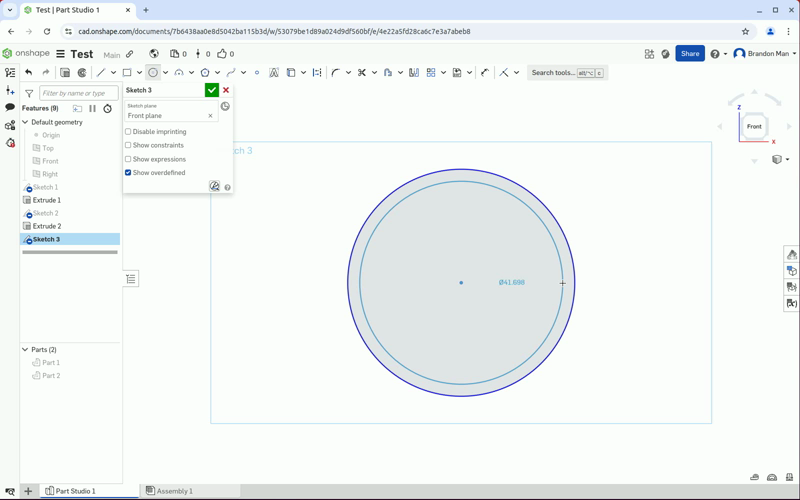
key(esc)
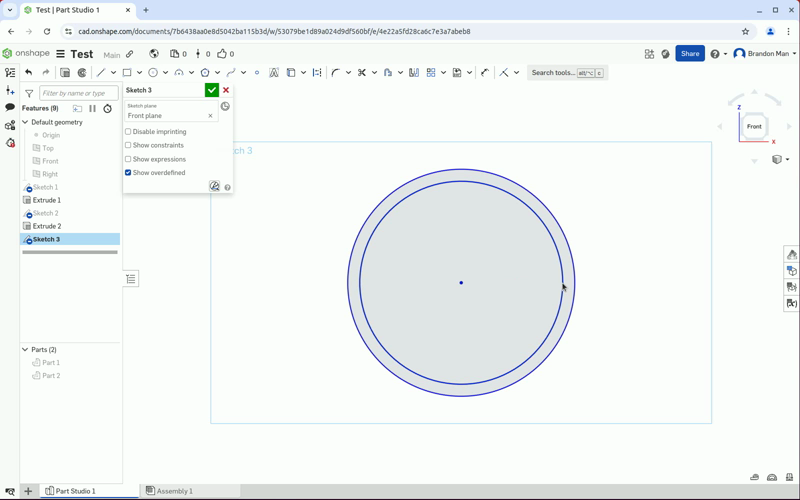
mouse_move(513, 189)
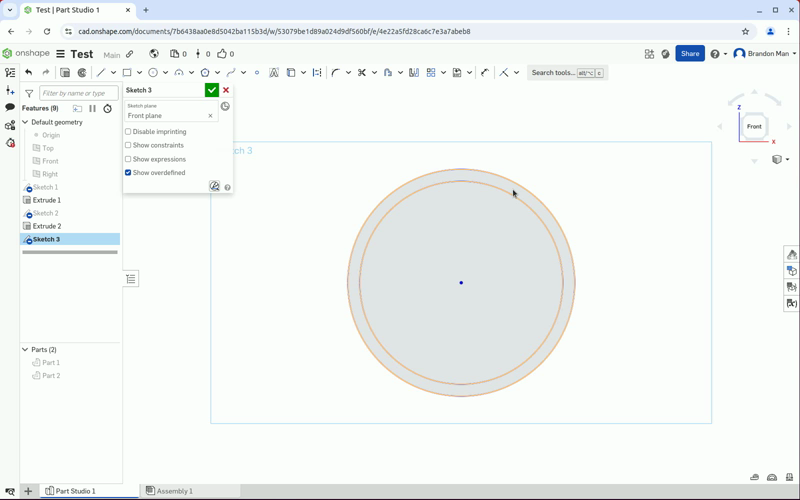
click(513, 189)
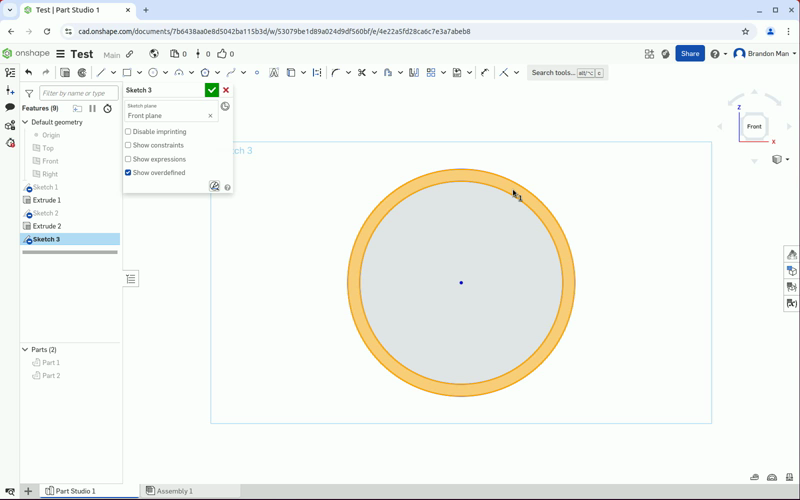
mouse_move(73, 352)
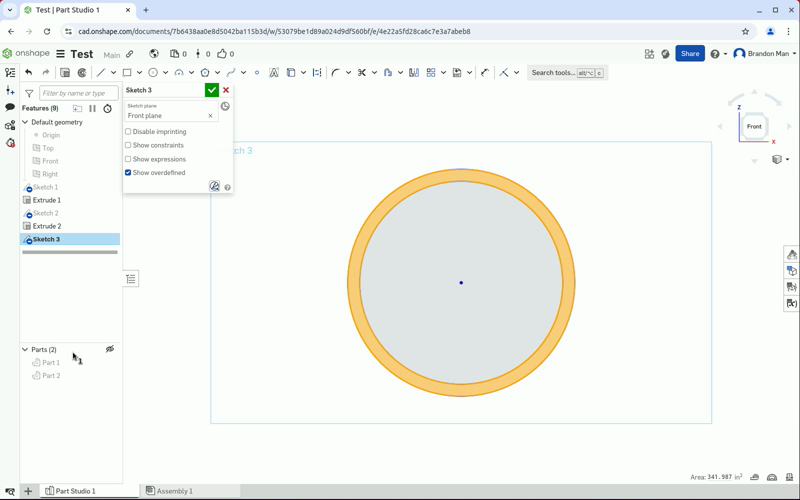
key(shift+y)
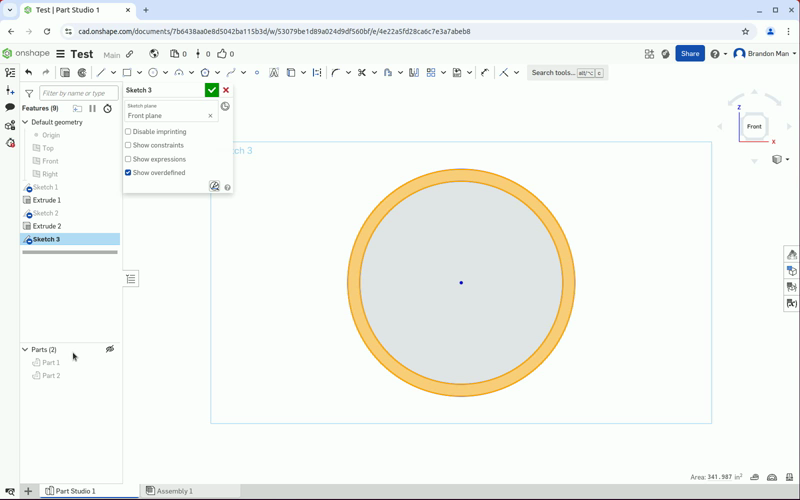
key(shift+e)
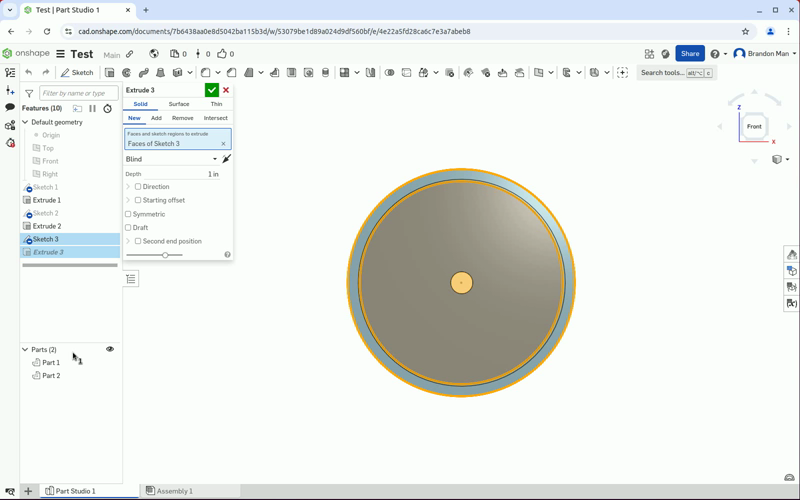
mouse_move(143, 106)
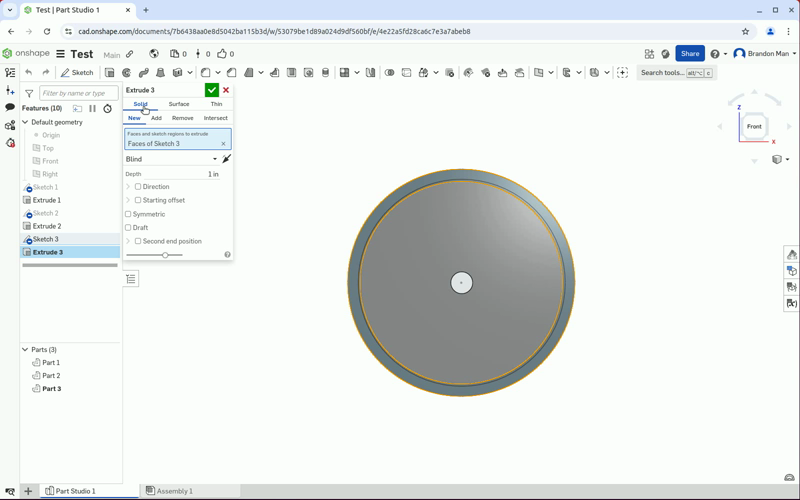
click(143, 106)
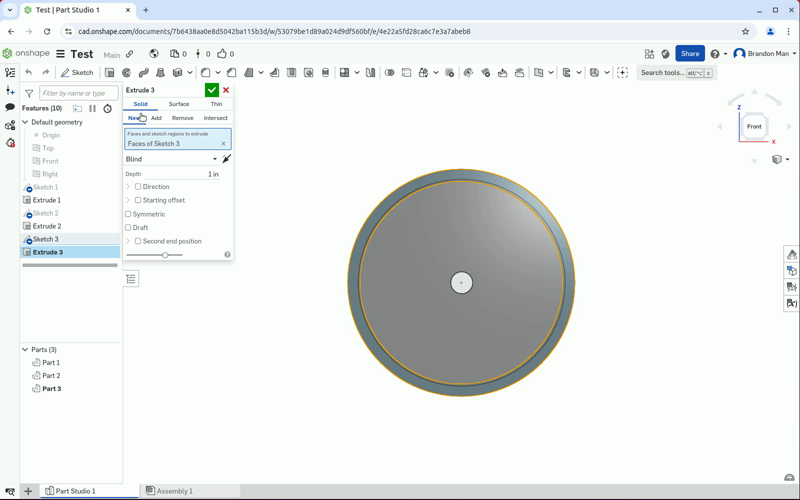
mouse_move(137, 120)
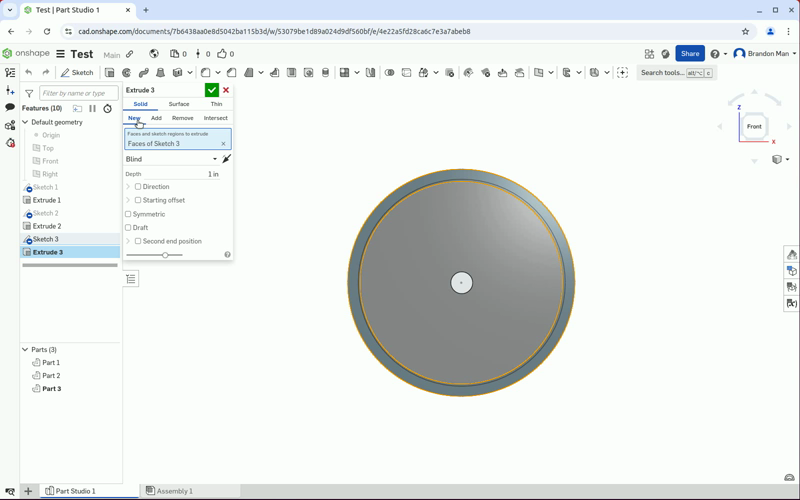
click(137, 120)
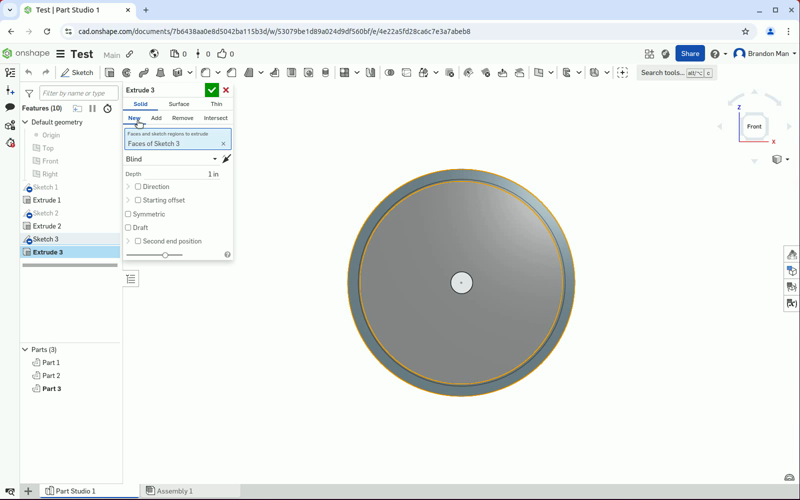
key(tab, 4)
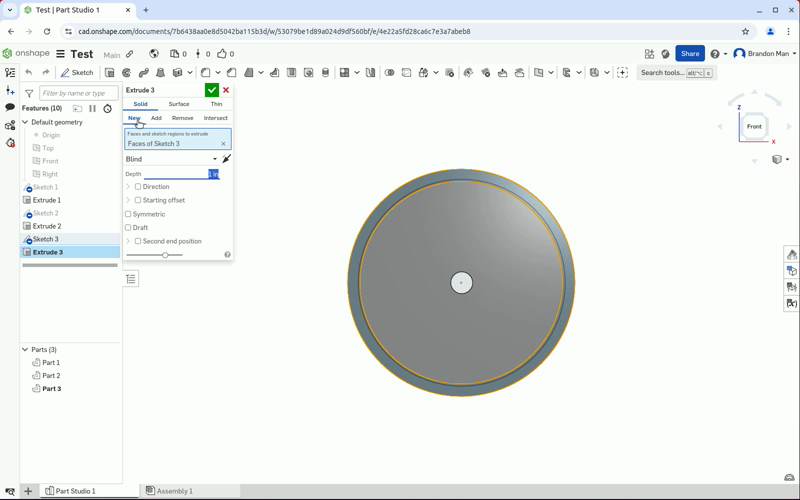
text(3.611)
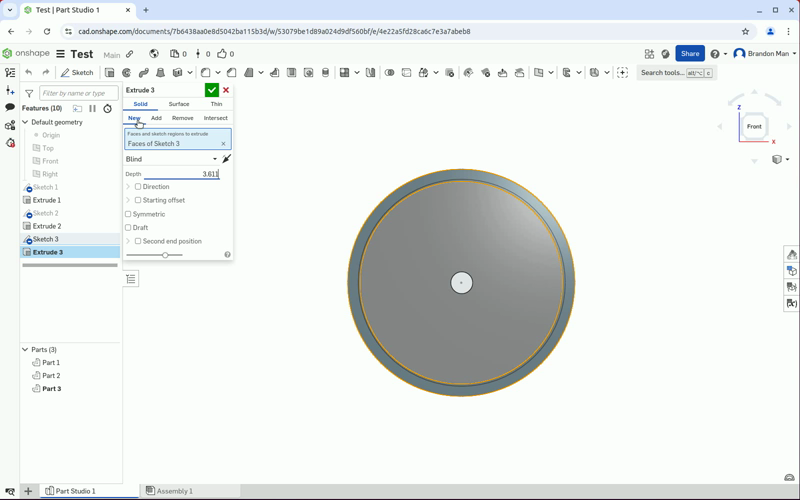
key(enter)
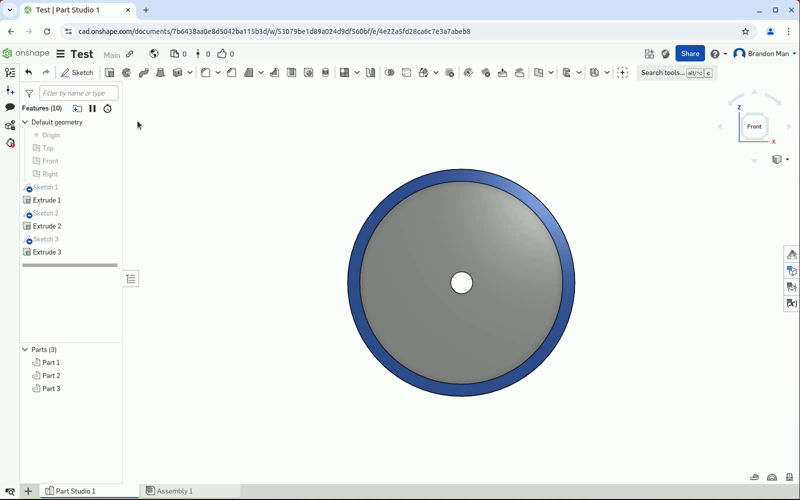
key(shift+h)
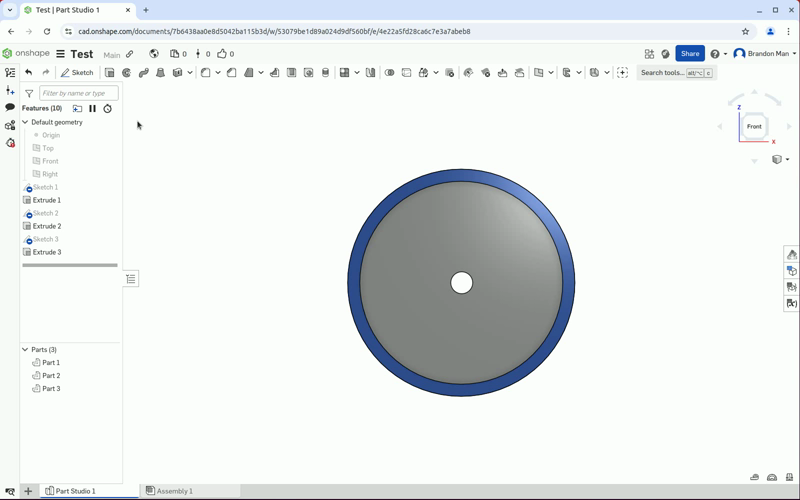
key(shift+h)
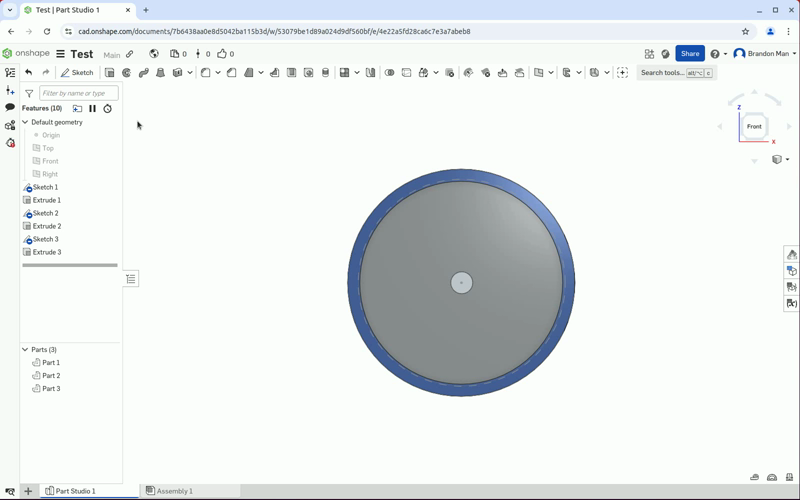
key(shift+7)
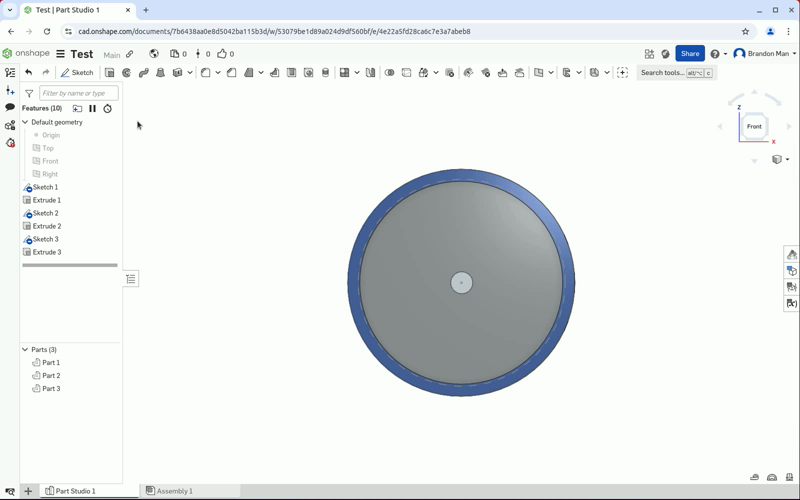
key(left, 2)
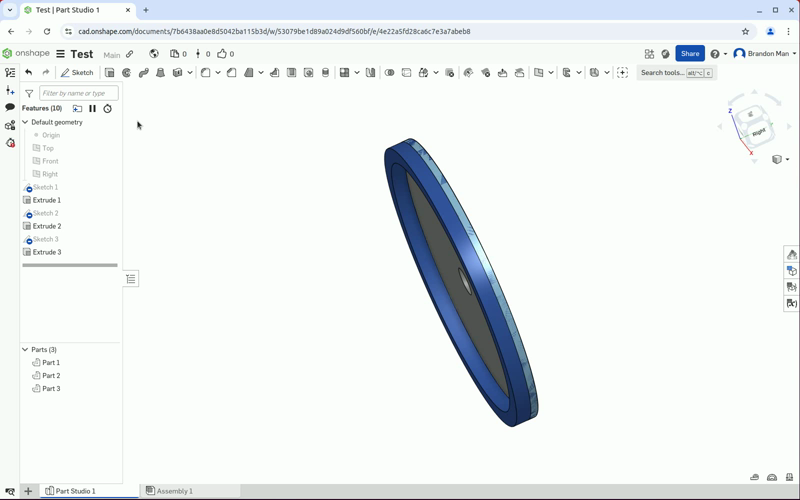
key(down, 2)
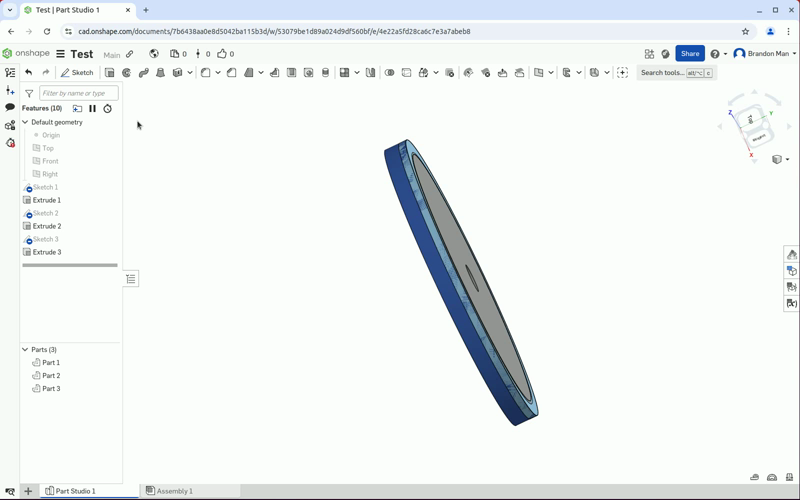
key(up, 2)
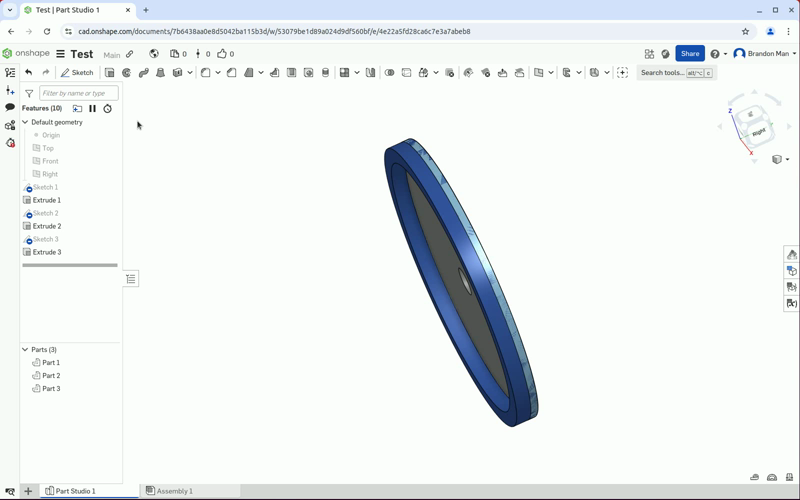
key(right, 2)
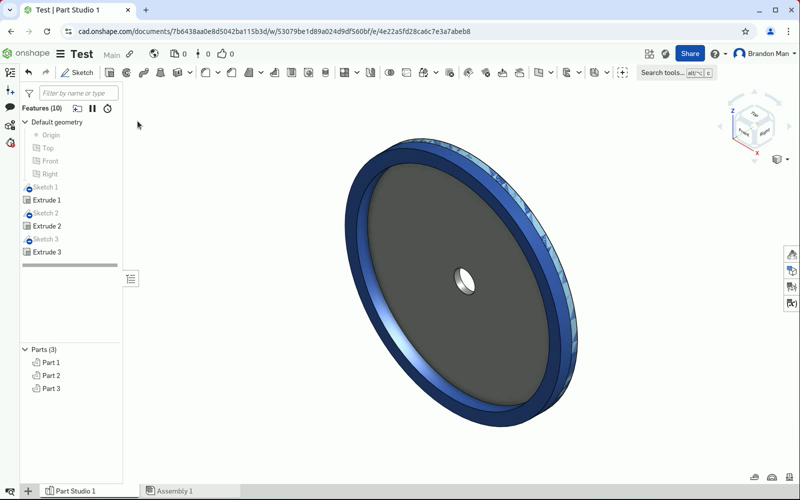
mouse_move(73, 189)
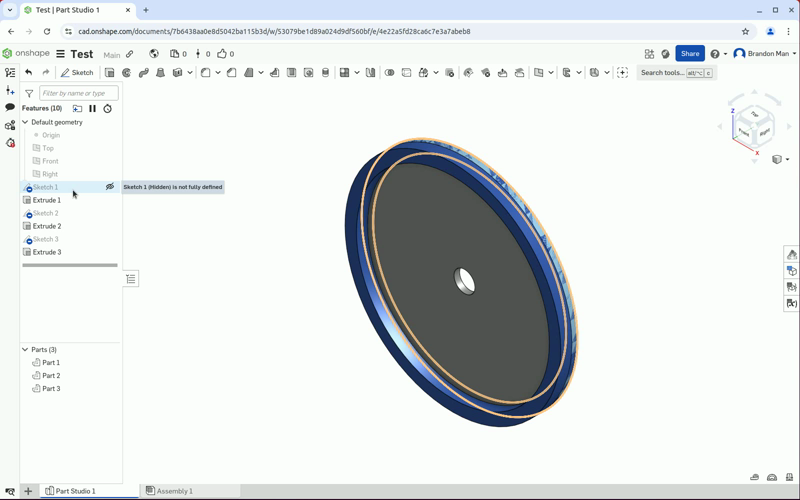
click(73, 189)